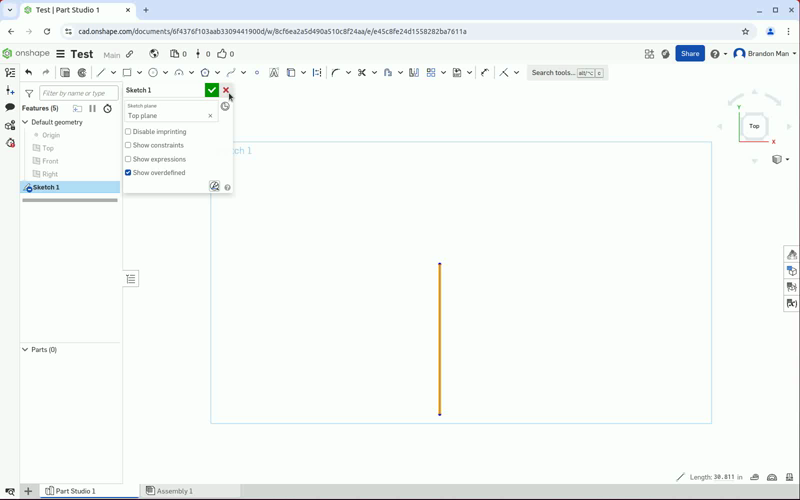
key(shift+h)
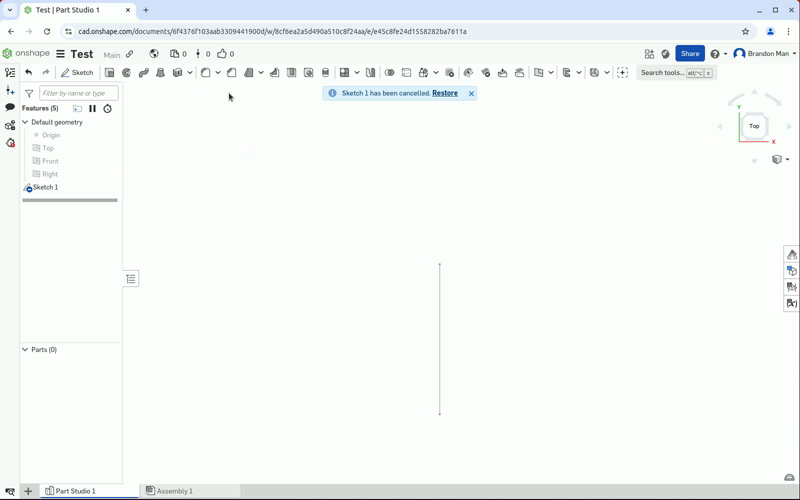
key(shift+s)
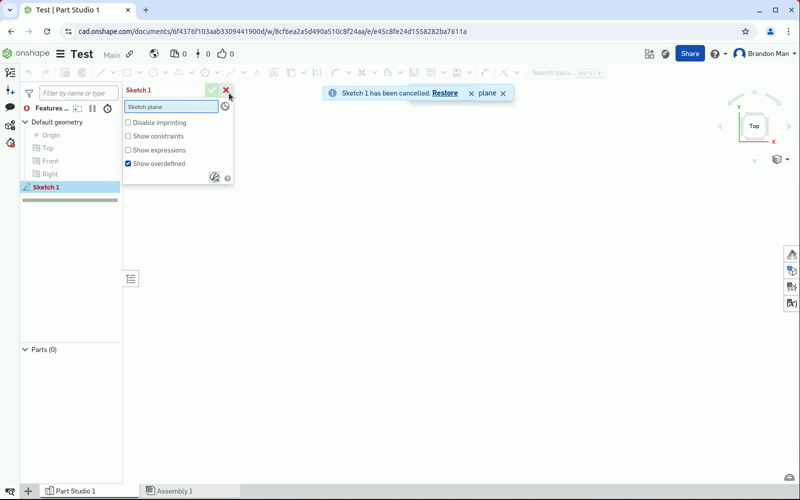
mouse_move(73, 150)
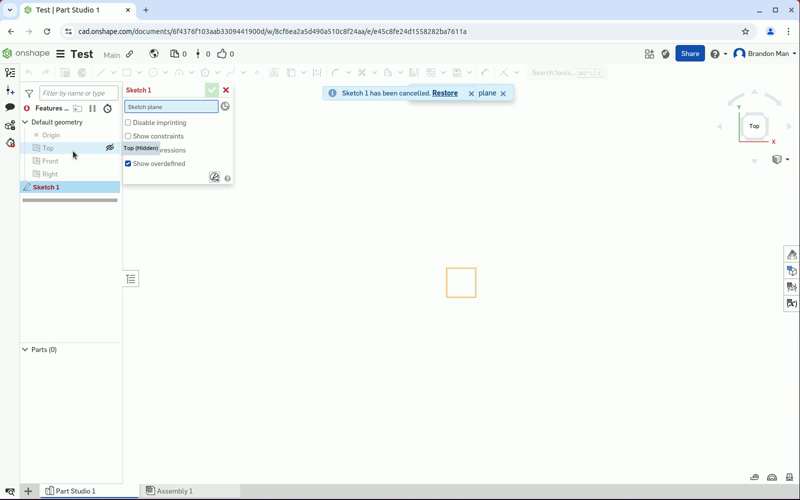
click(73, 150)
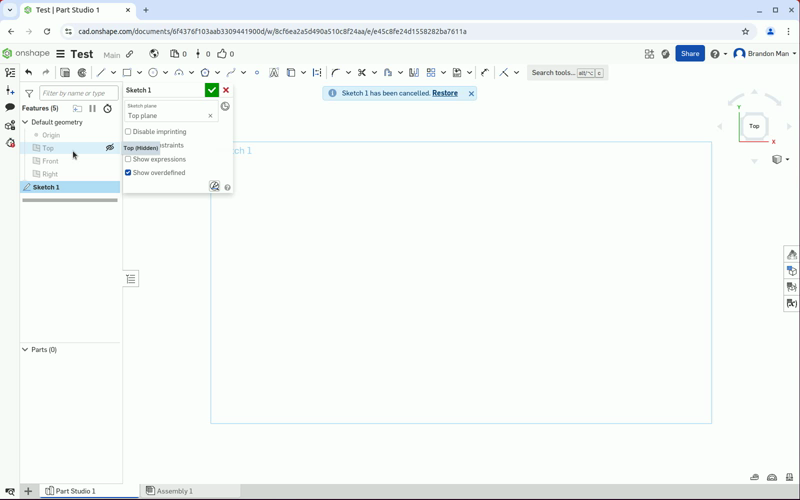
mouse_move(73, 352)
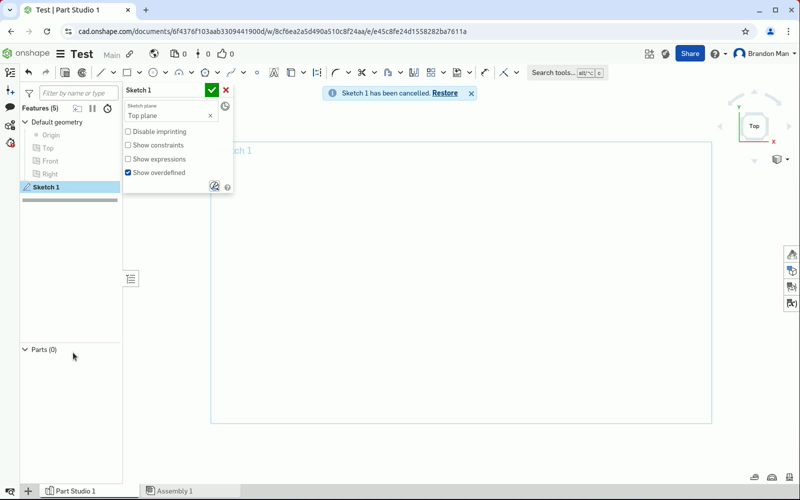
key(y)
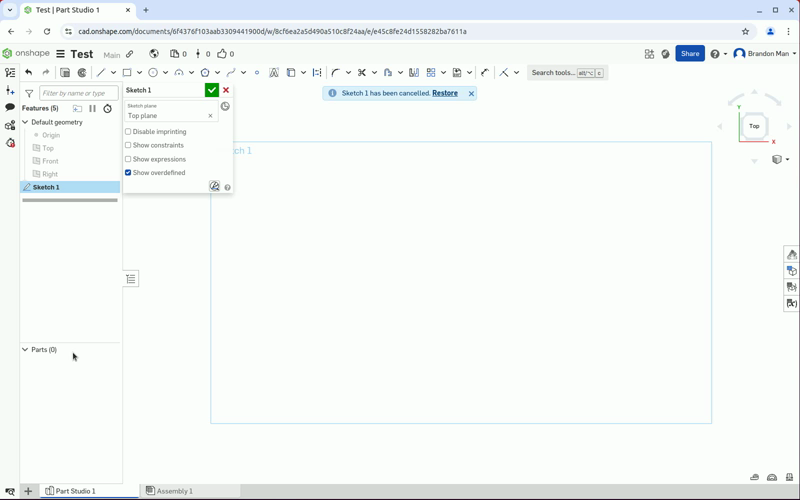
key(l)
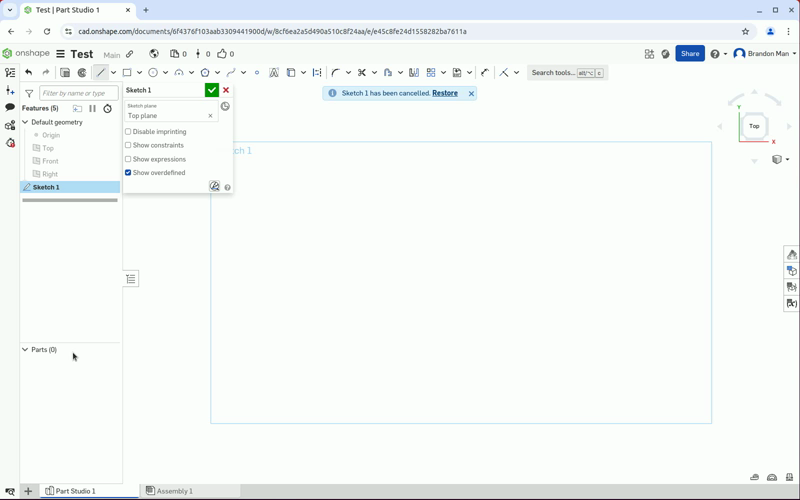
key_down(shift)
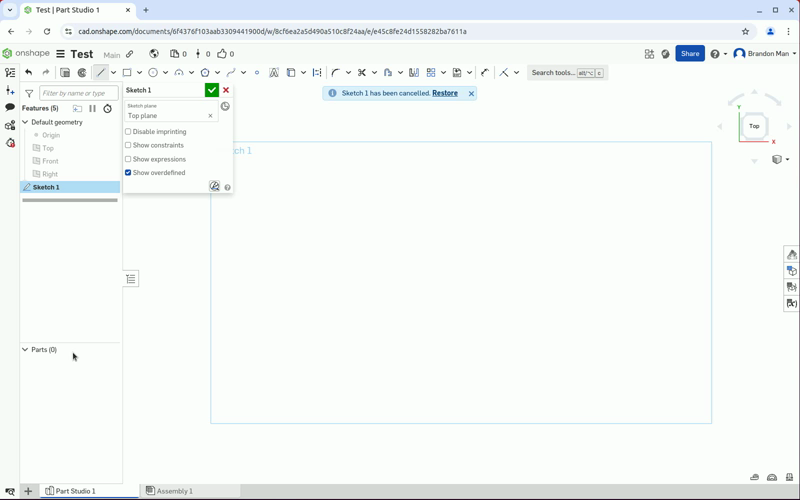
mouse_move(349, 282)
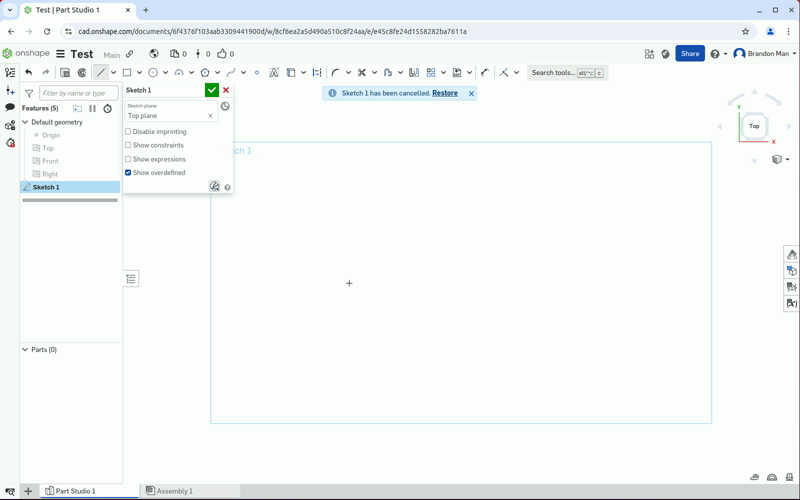
click(349, 282)
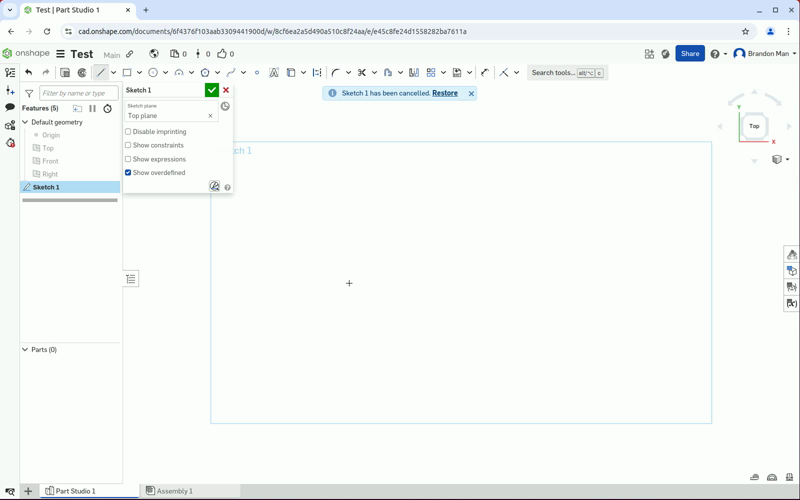
key_up(shift)
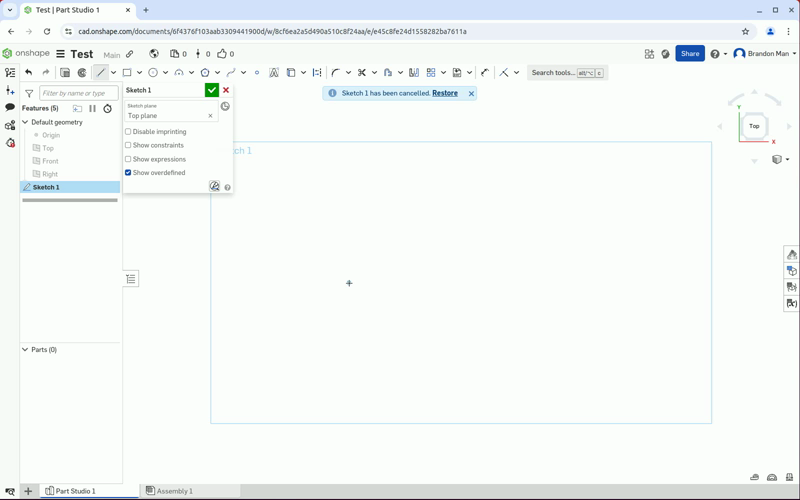
key_down(shift)
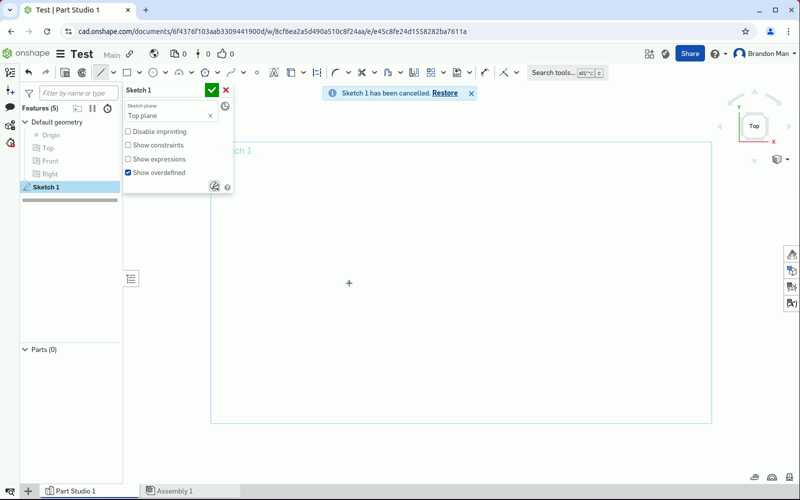
mouse_move(405, 378)
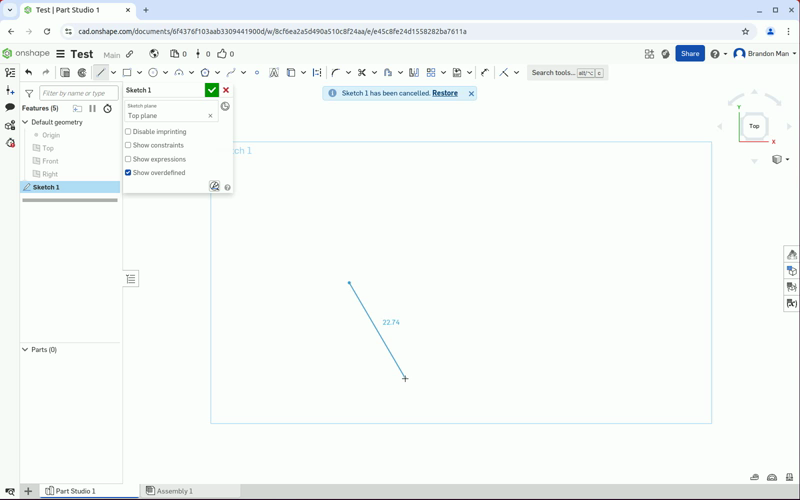
click(405, 378)
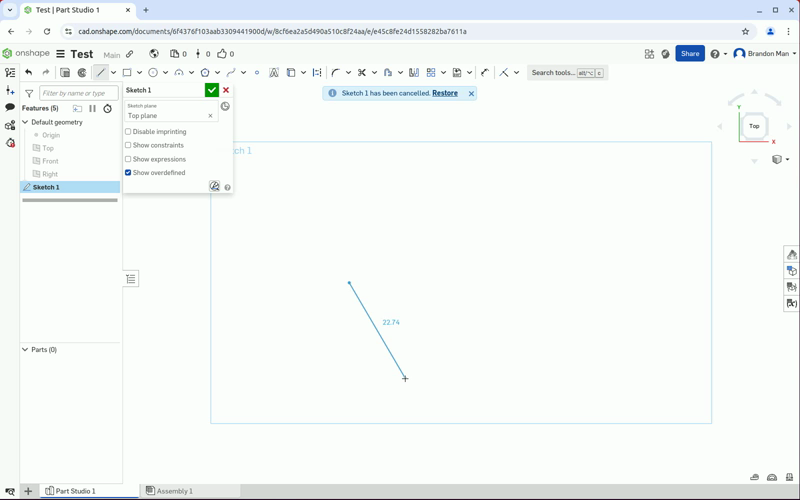
key_up(shift)
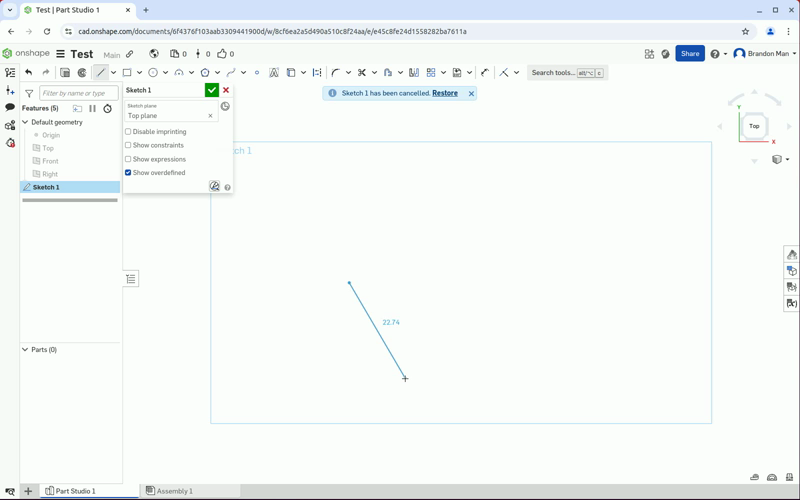
key_down(shift)
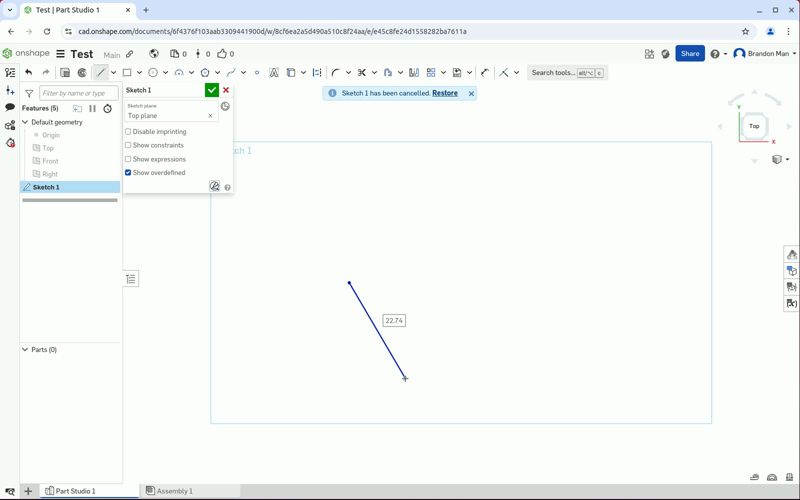
mouse_move(514, 378)
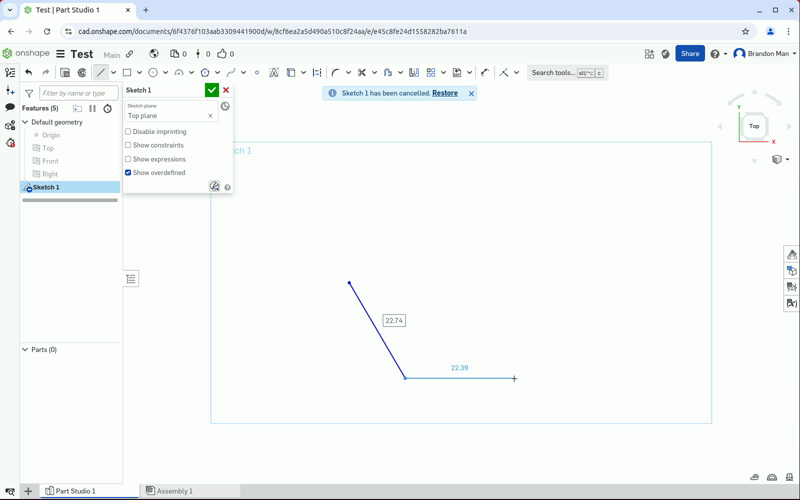
click(514, 378)
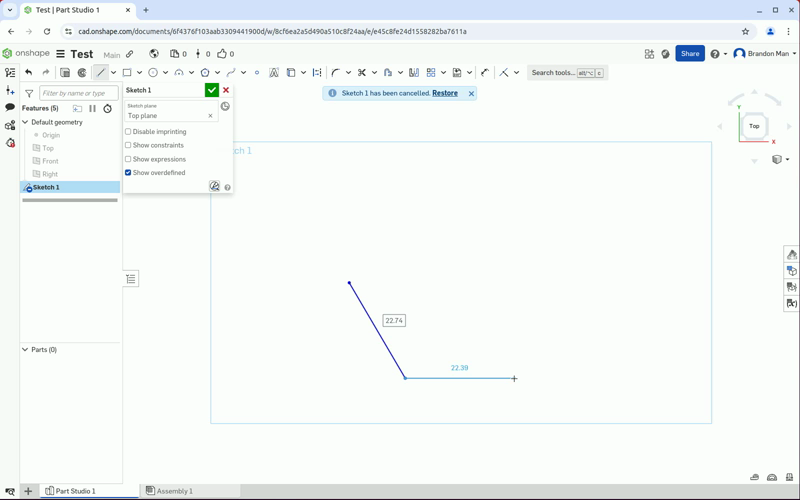
key_up(shift)
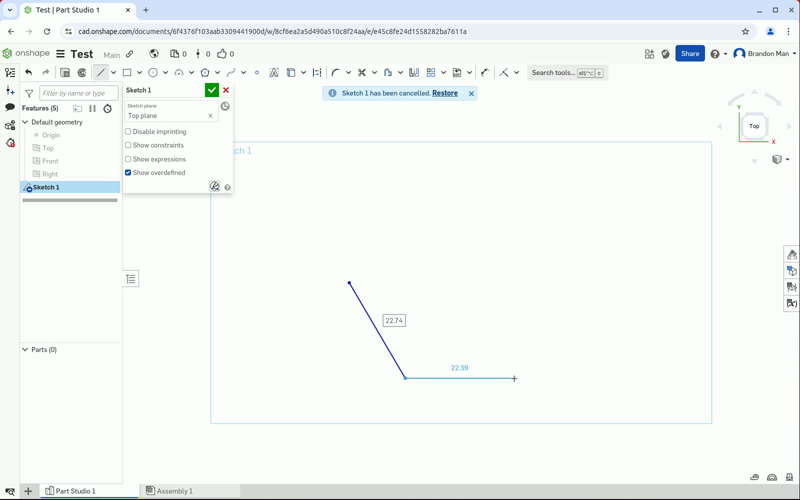
key_down(shift)
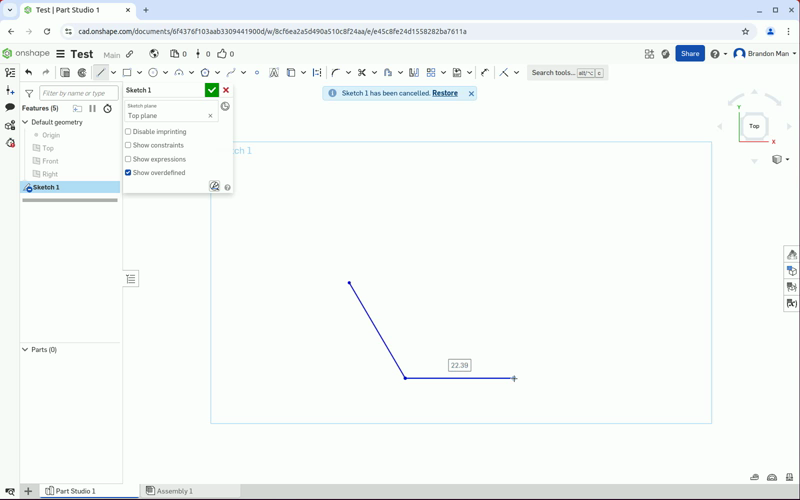
mouse_move(569, 282)
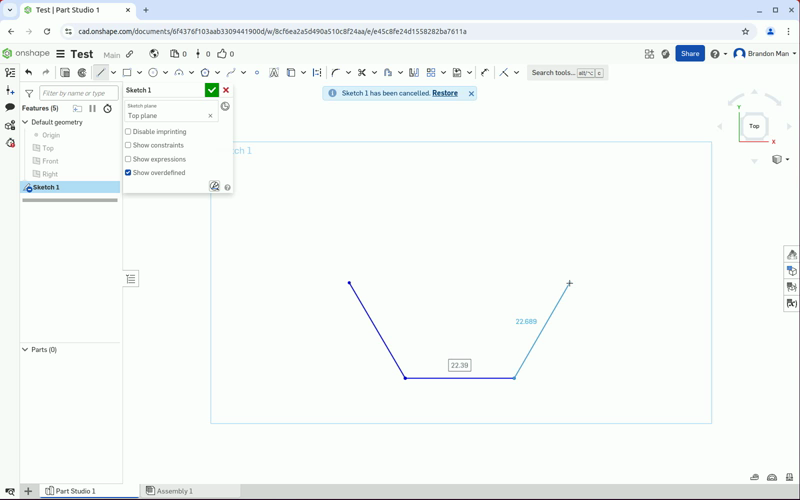
click(569, 282)
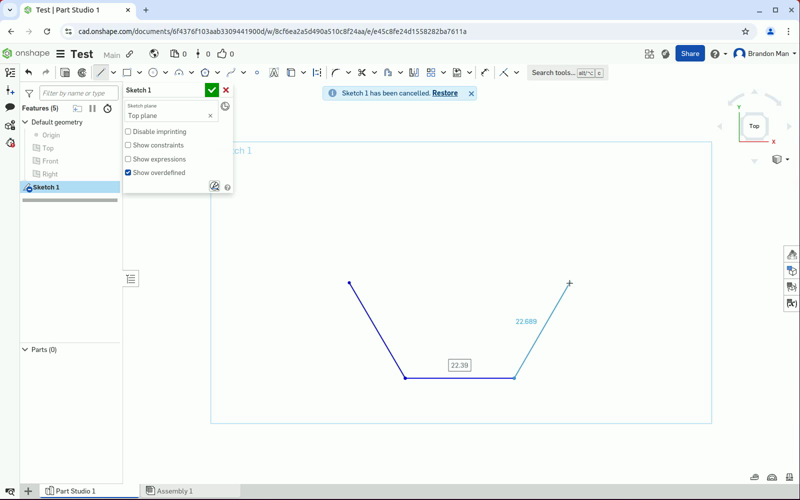
key_up(shift)
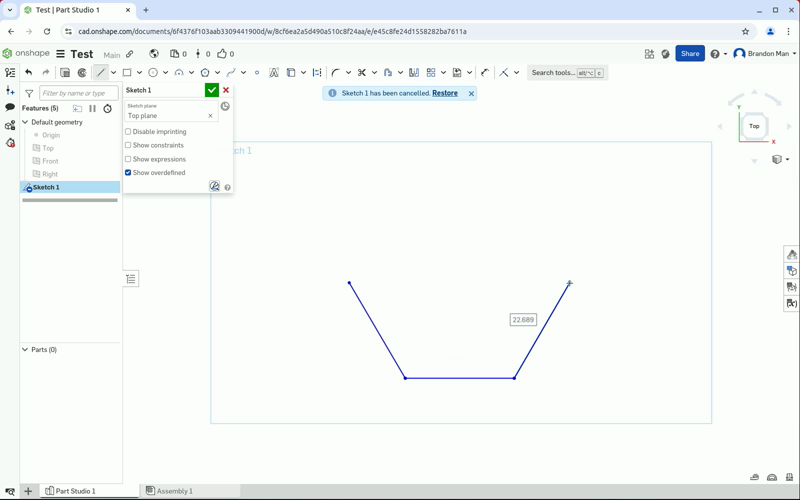
key_down(shift)
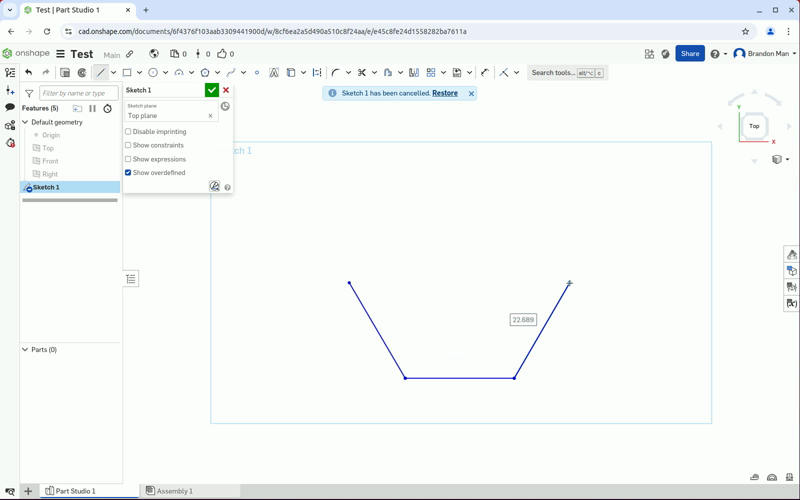
mouse_move(514, 187)
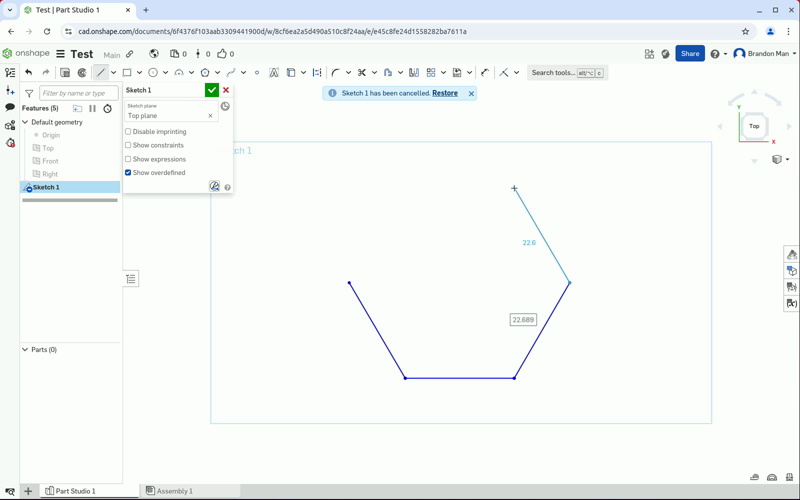
click(514, 187)
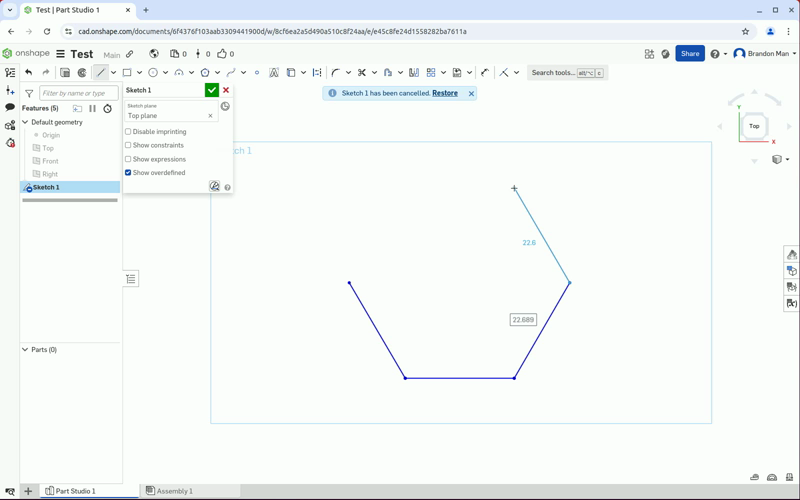
key_up(shift)
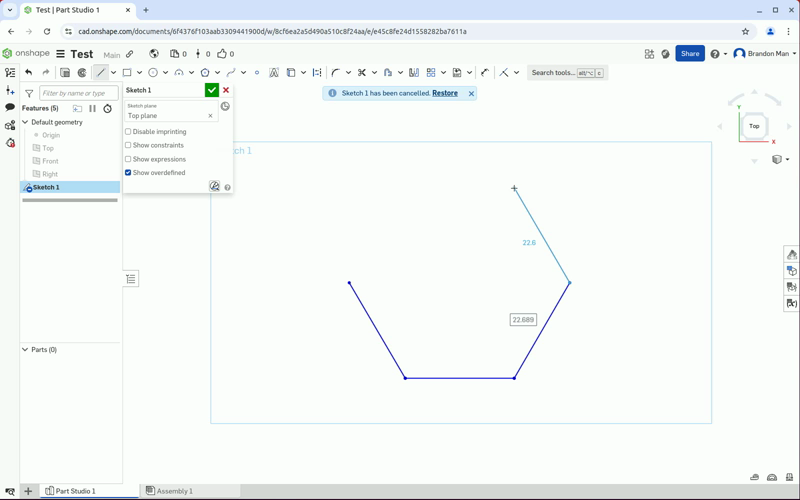
key_down(shift)
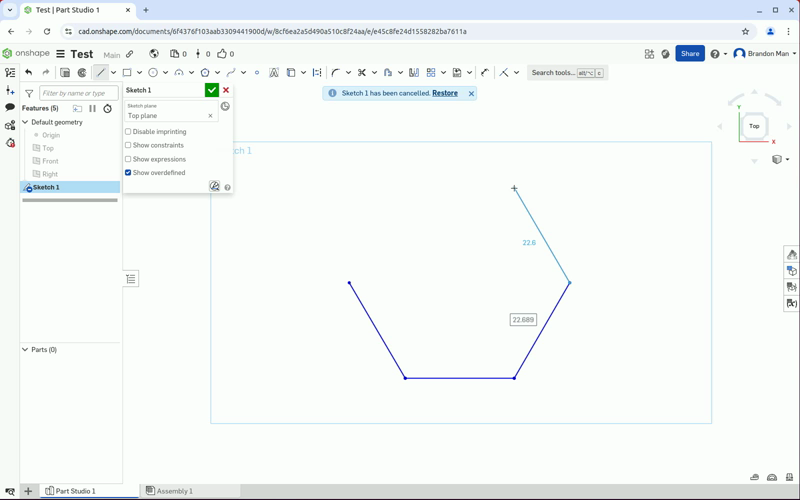
mouse_move(405, 187)
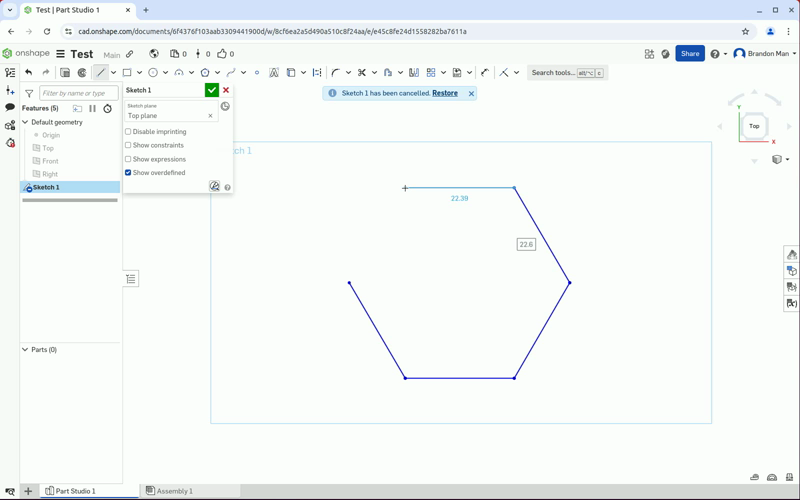
click(405, 187)
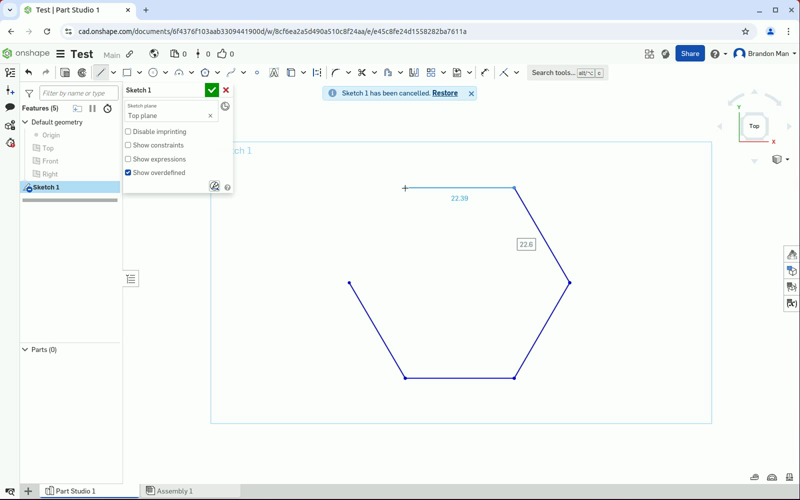
key_up(shift)
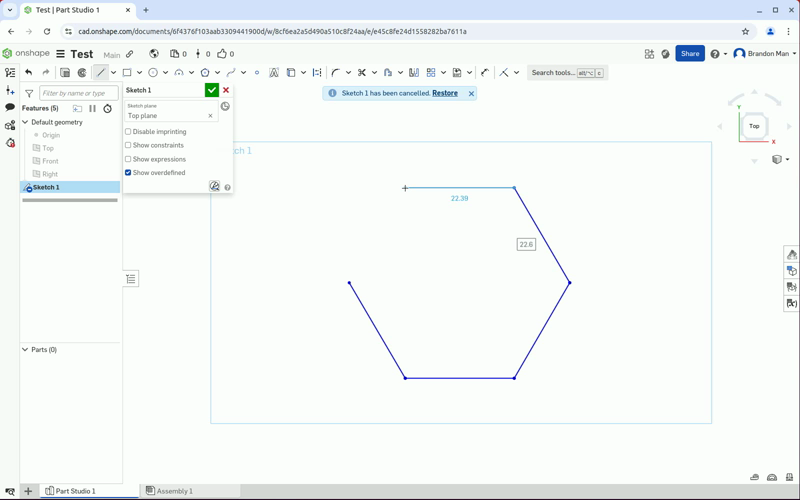
key_down(shift)
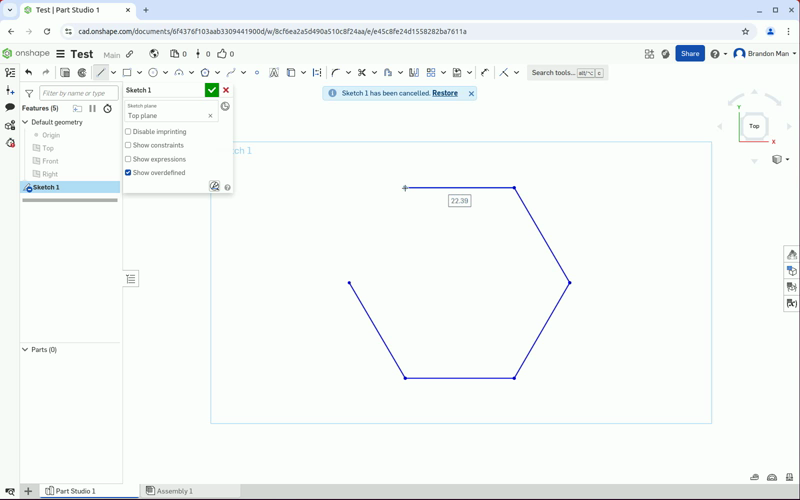
mouse_move(349, 282)
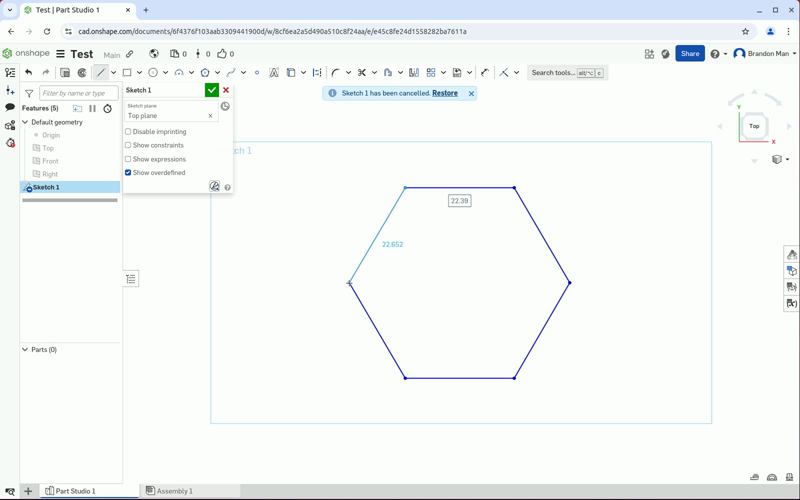
key_up(shift)
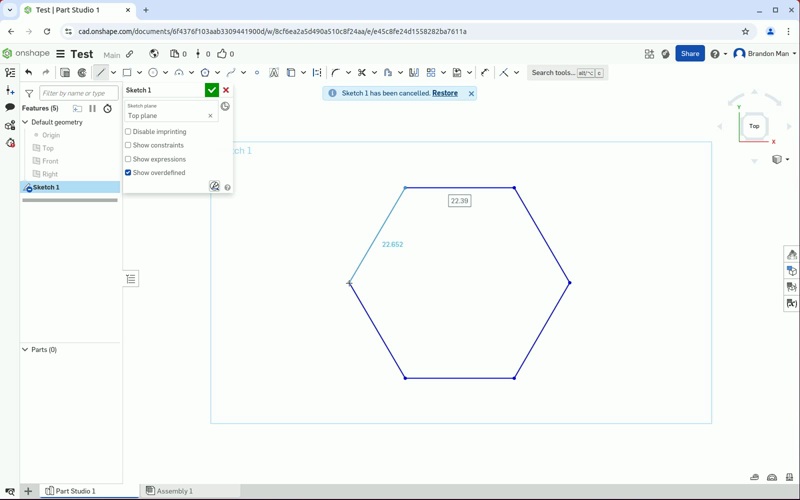
click(349, 282)
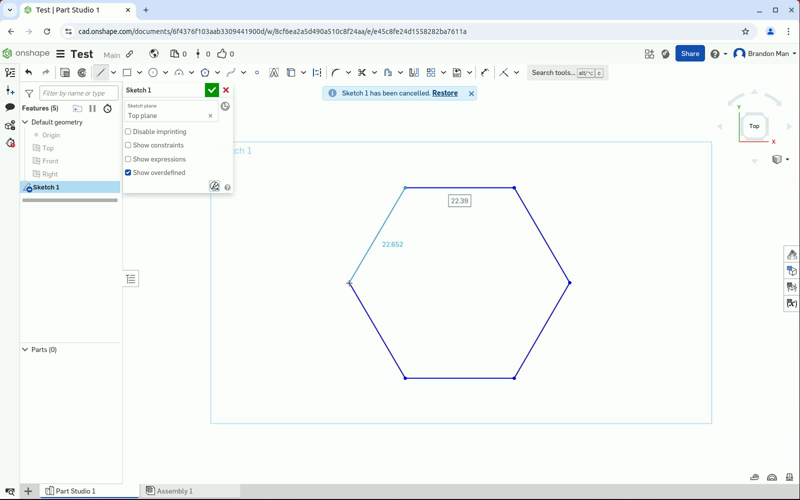
key(esc)
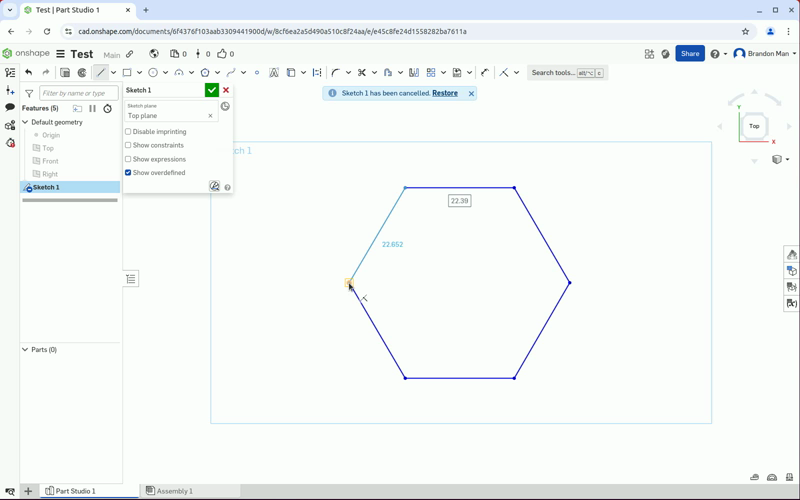
mouse_move(457, 276)
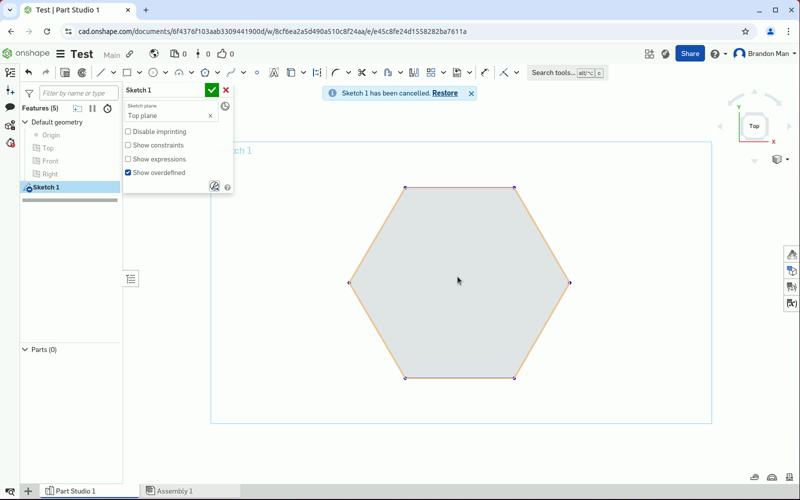
click(457, 276)
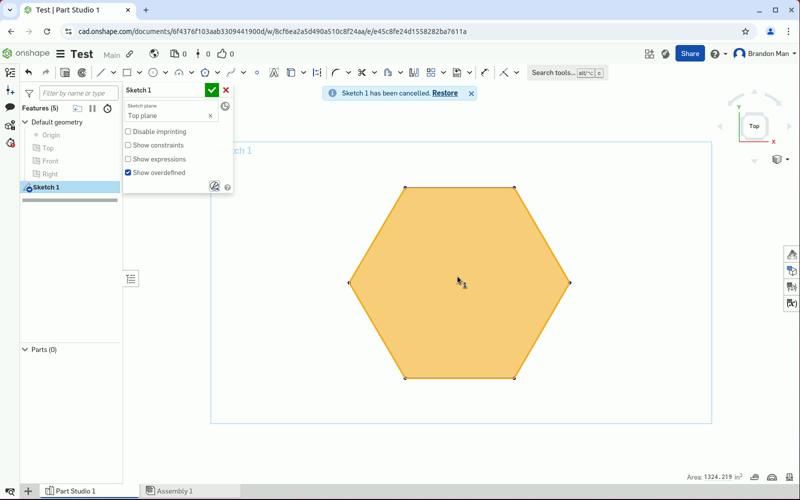
mouse_move(73, 352)
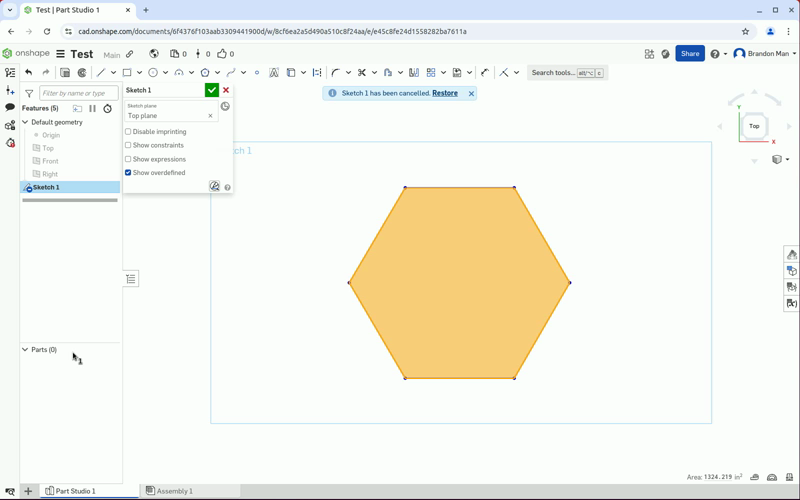
key(shift+y)
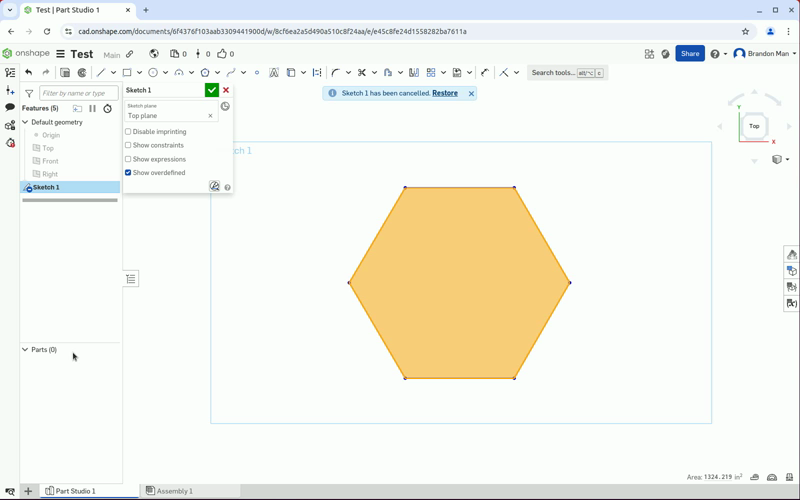
key(shift+e)
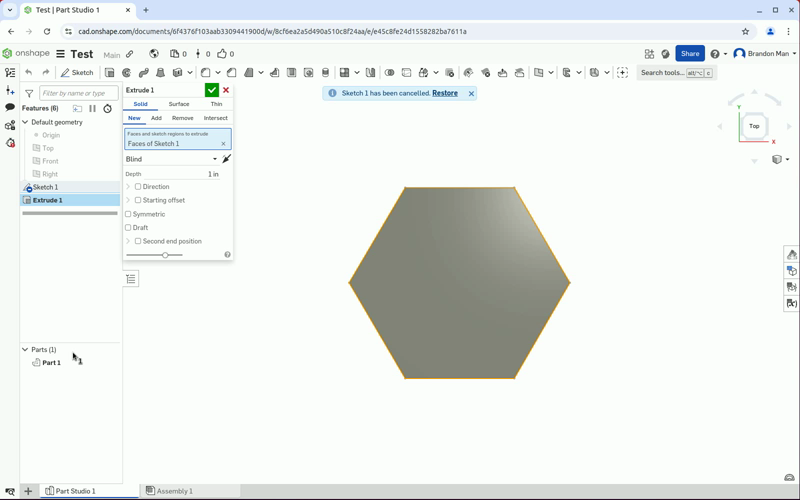
mouse_move(143, 106)
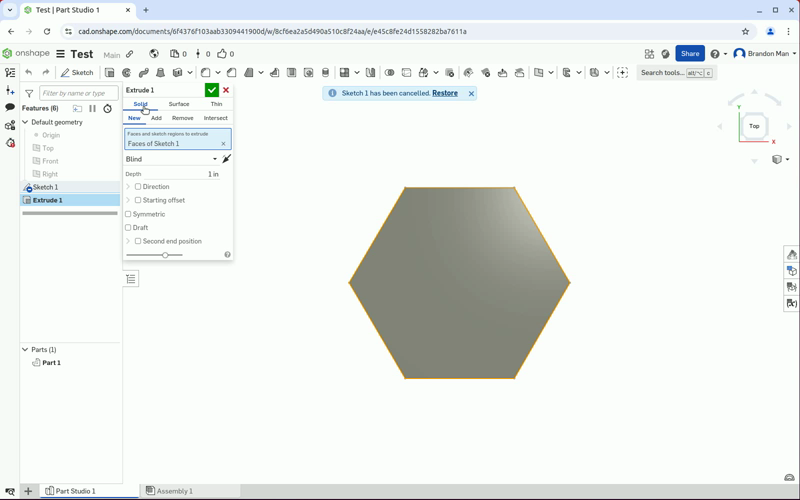
click(143, 106)
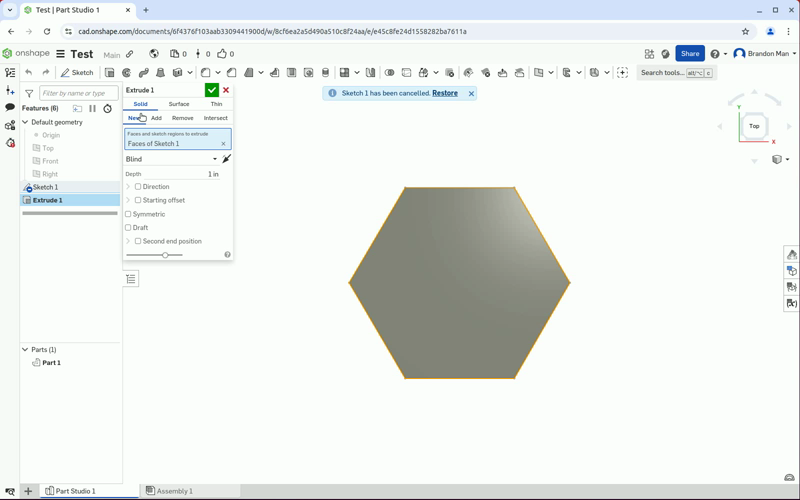
mouse_move(137, 120)
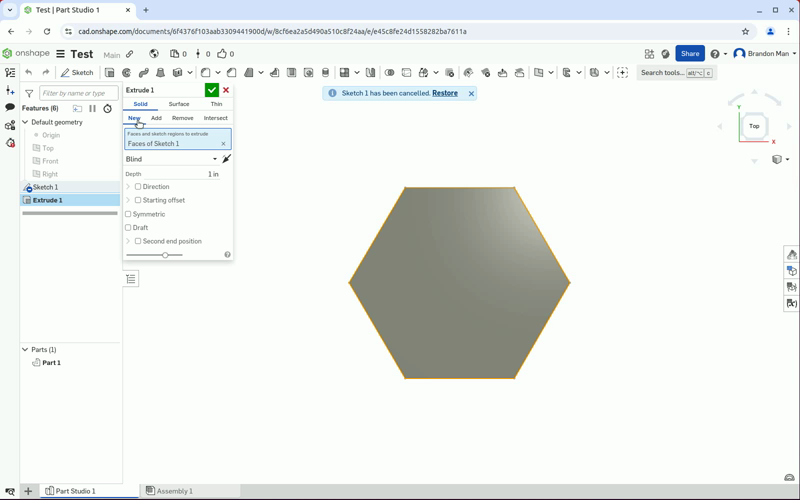
click(137, 120)
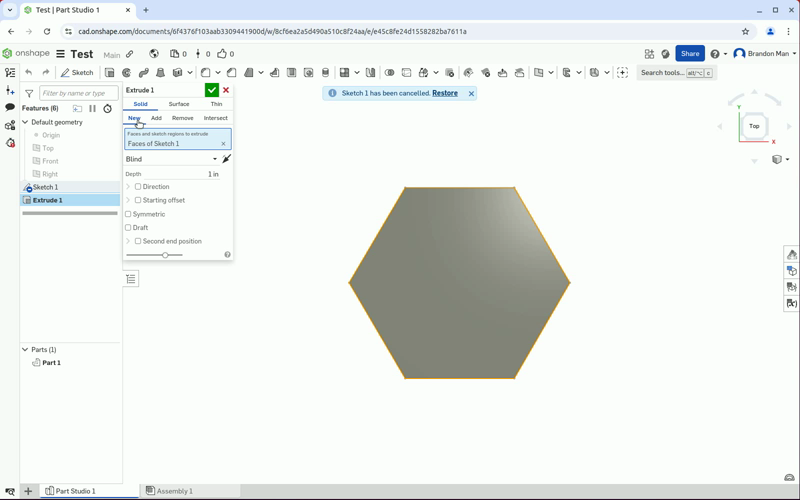
key(tab, 4)
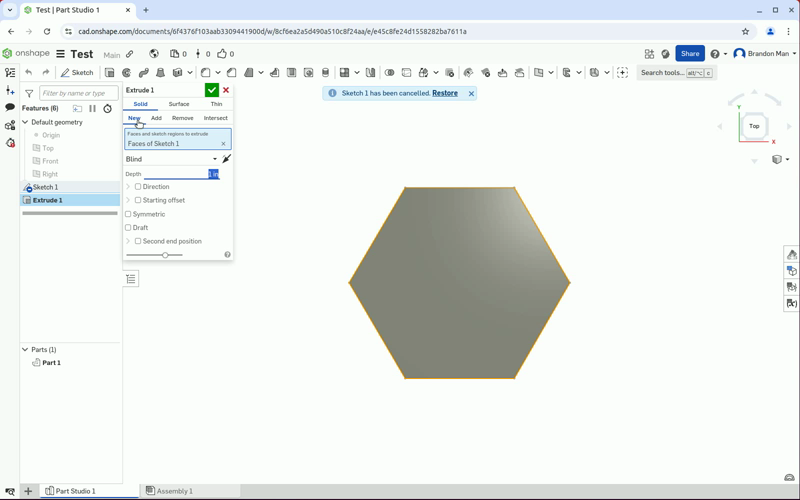
text(15.405)
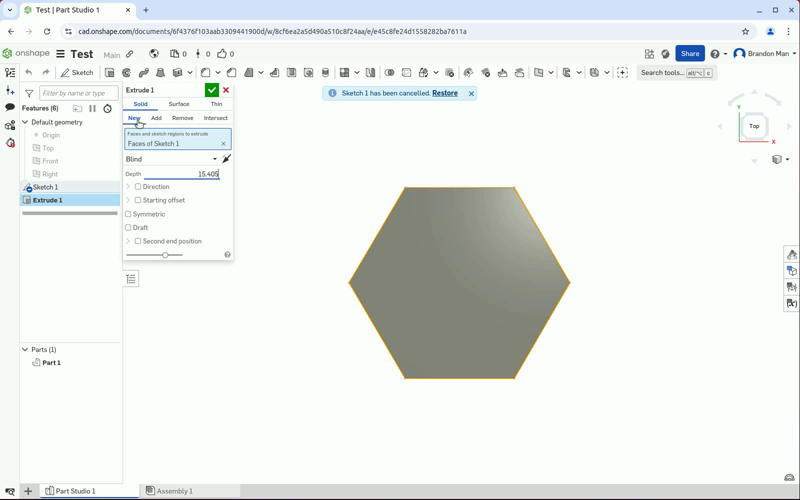
key(enter)
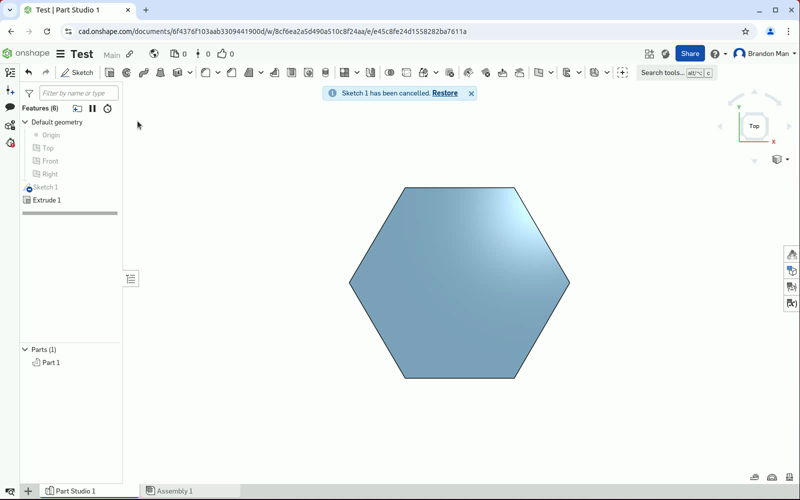
key(shift+h)
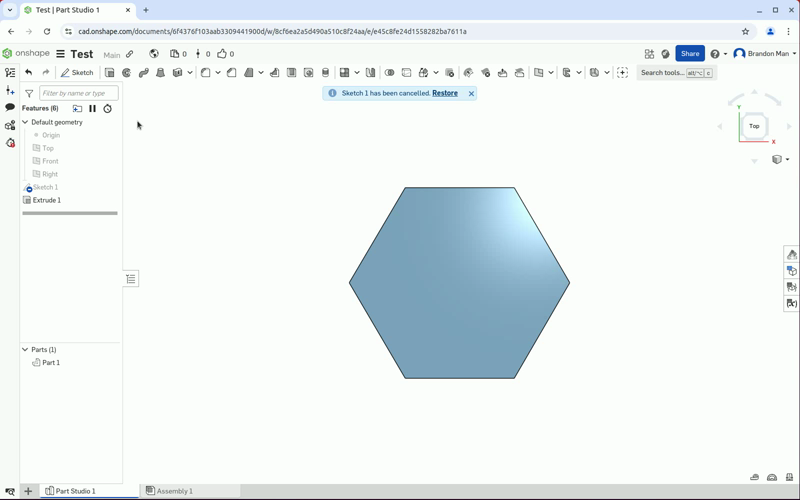
key(shift+h)
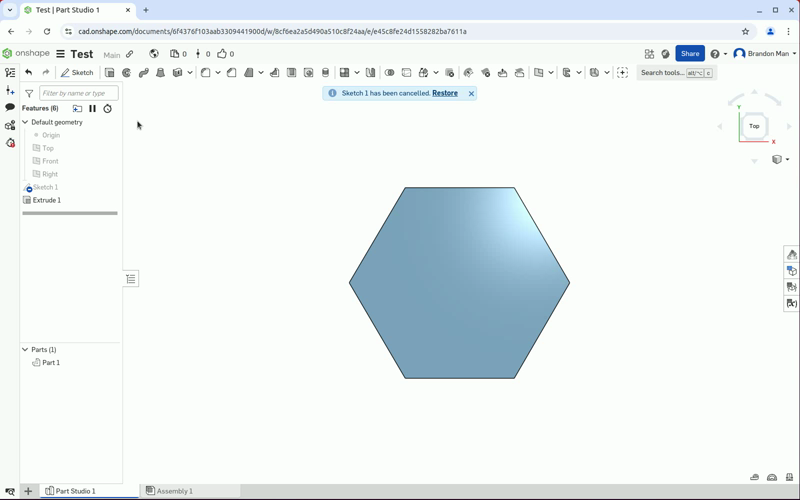
mouse_move(73, 189)
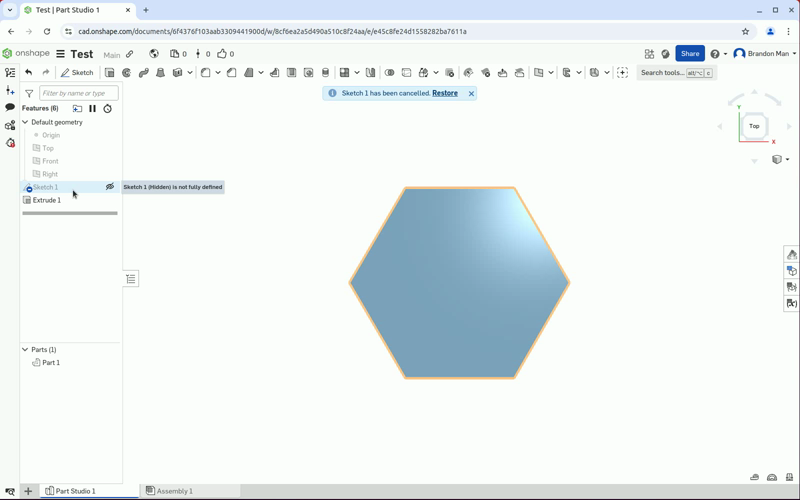
click(73, 189)
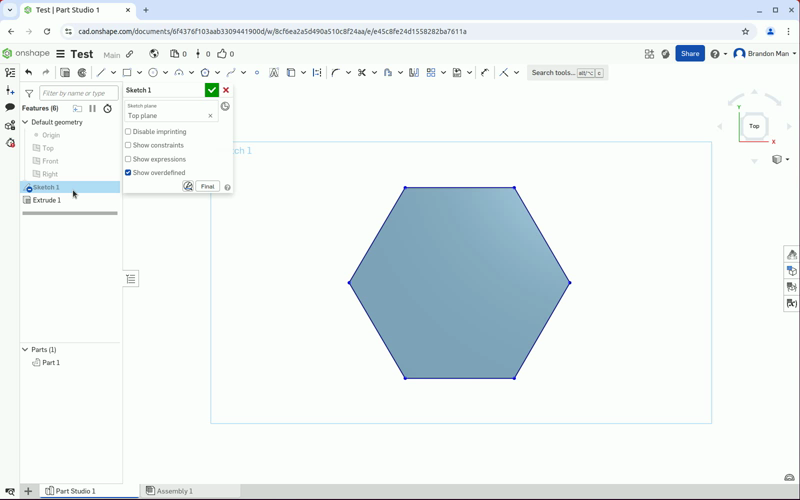
mouse_move(229, 92)
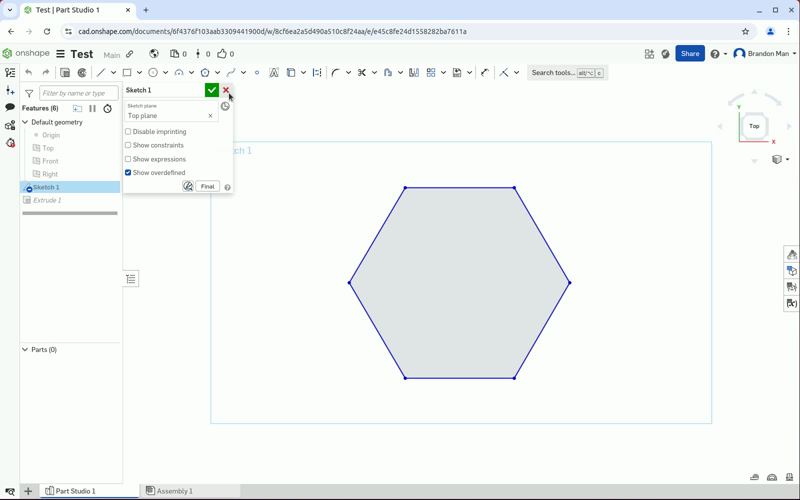
click(229, 92)
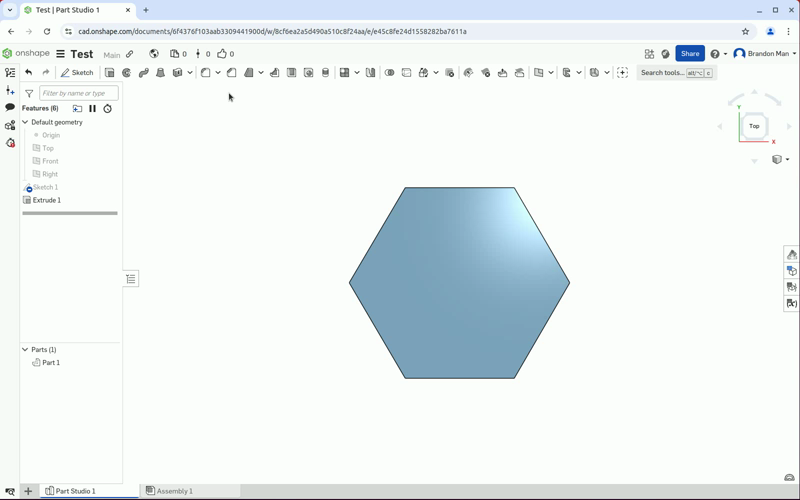
mouse_move(541, 75)
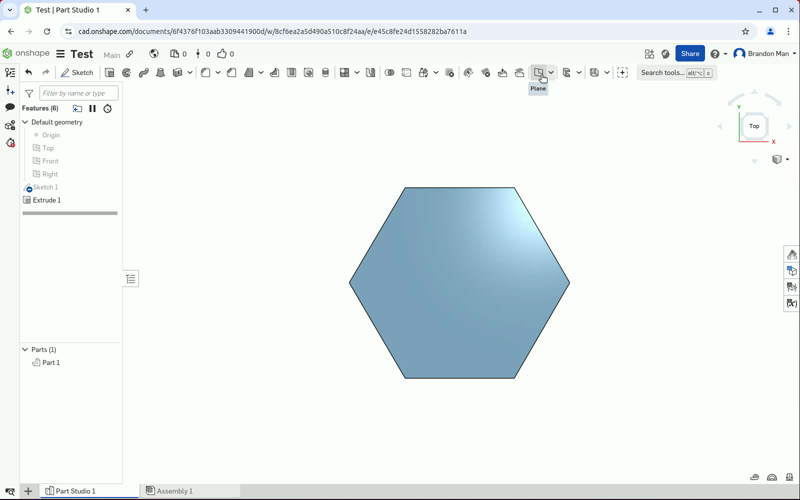
click(541, 75)
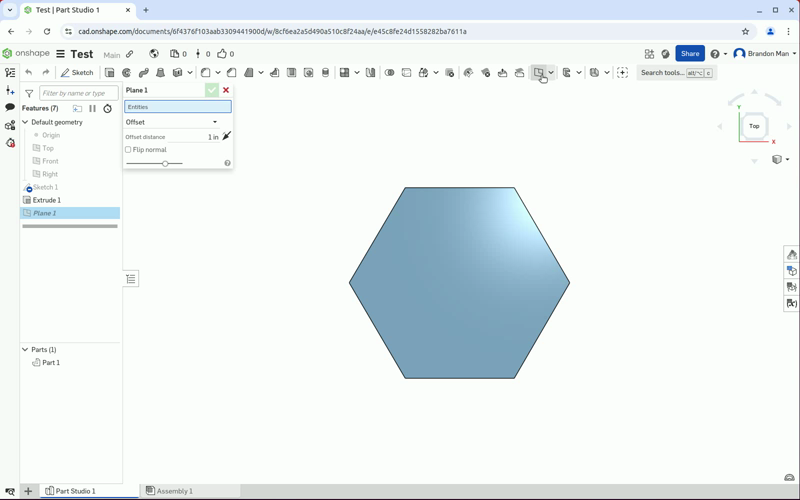
mouse_move(73, 150)
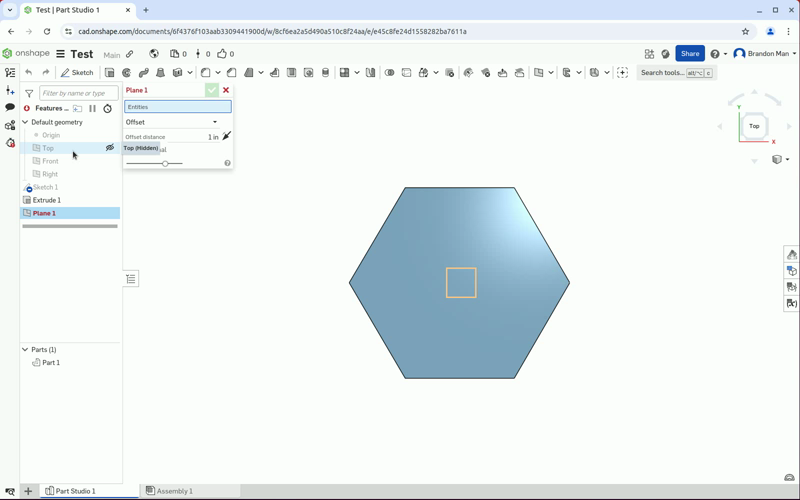
click(73, 150)
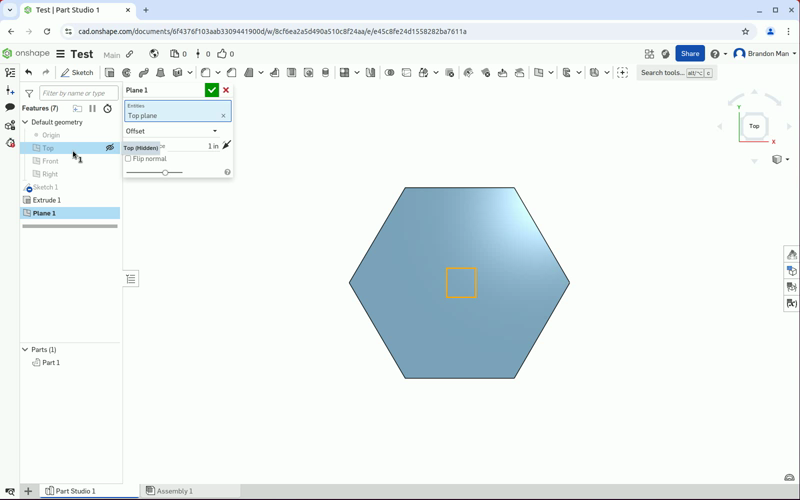
key(tab, 2)
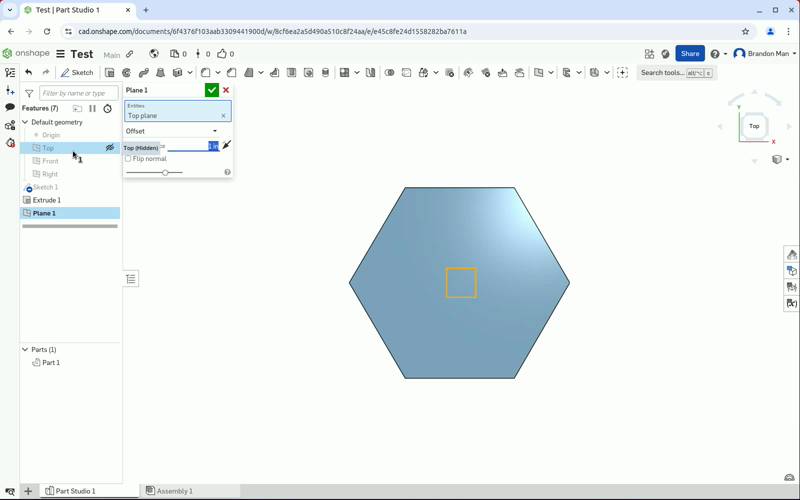
text(15.405)
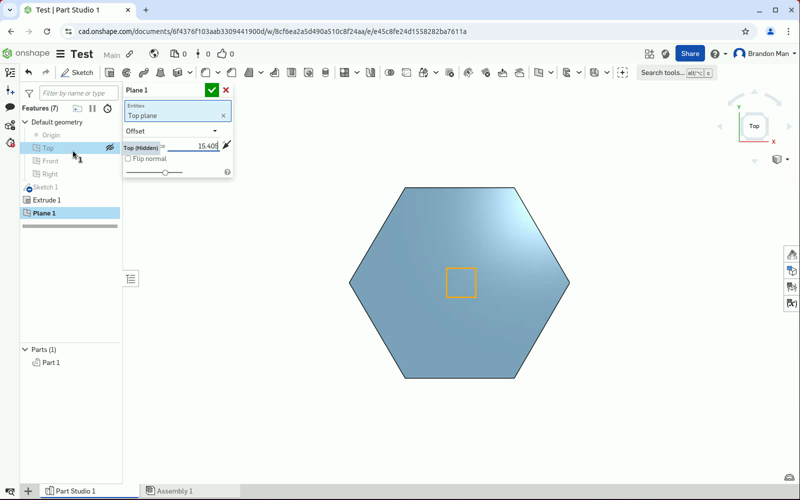
key(enter, 2)
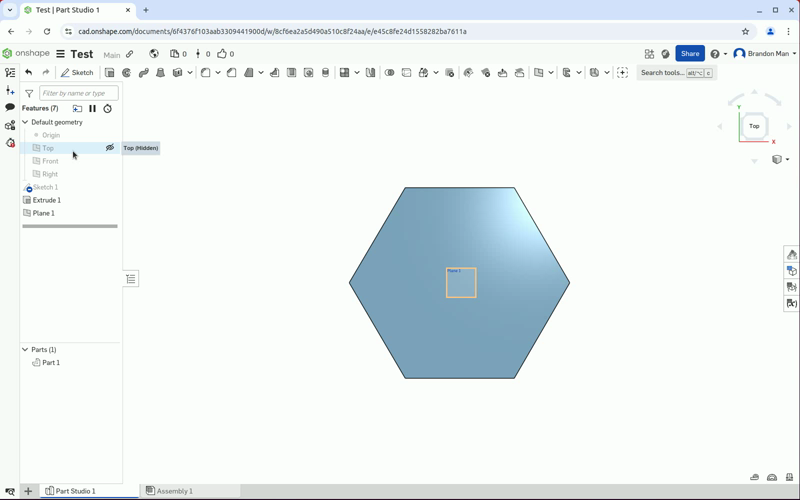
key(shift+s)
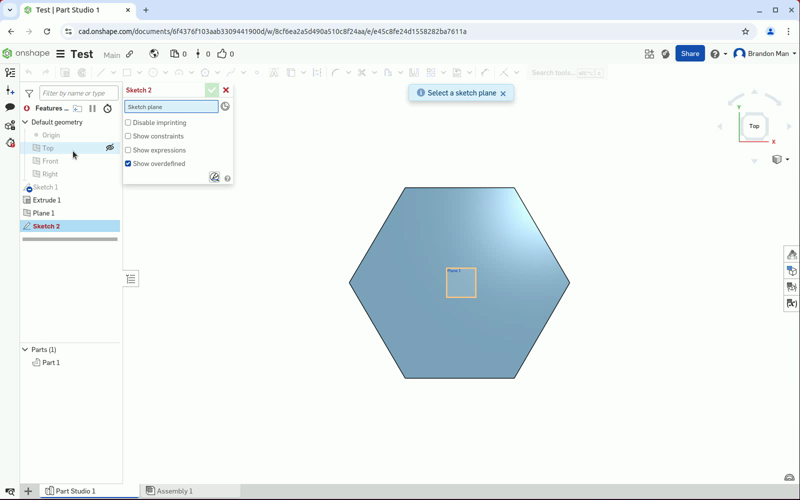
mouse_move(73, 215)
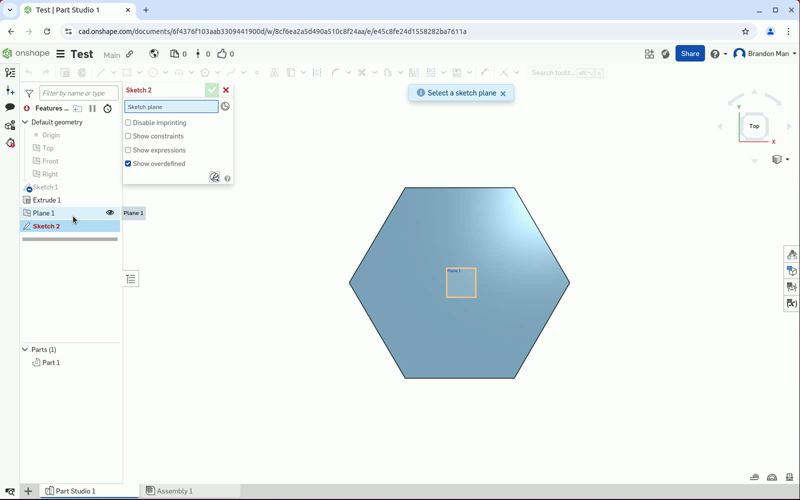
click(73, 215)
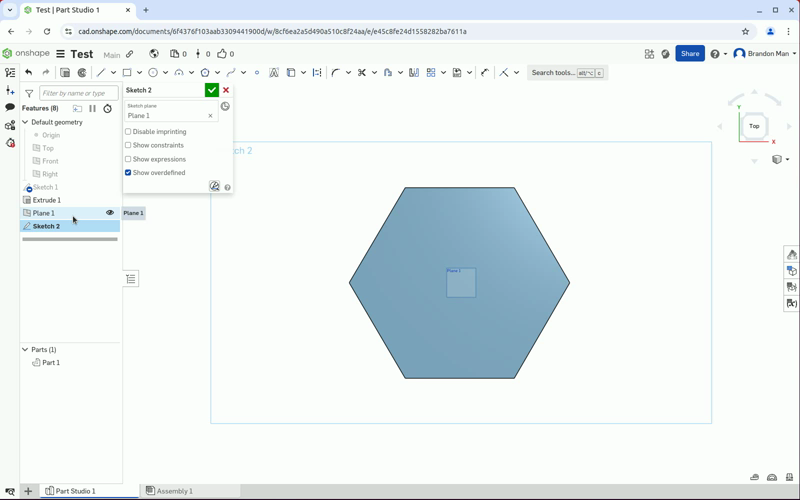
mouse_move(73, 352)
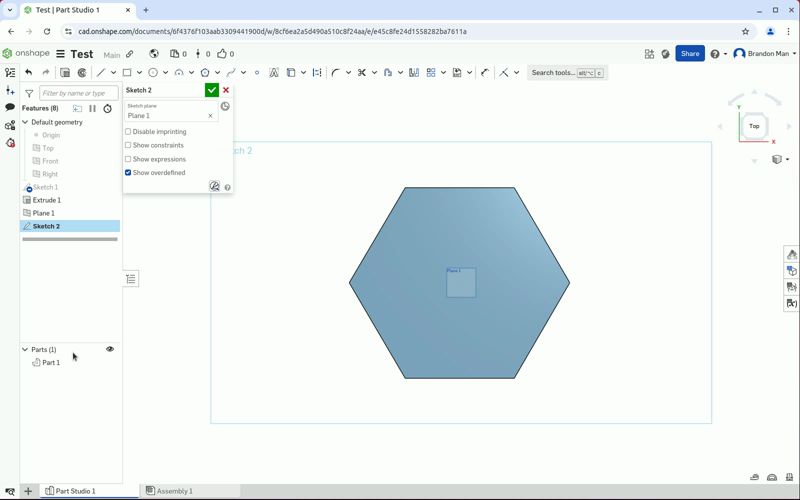
key(y)
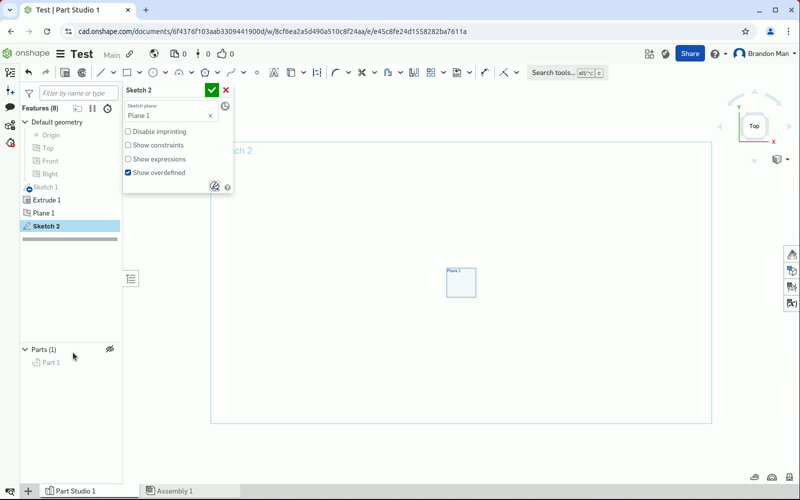
key(c)
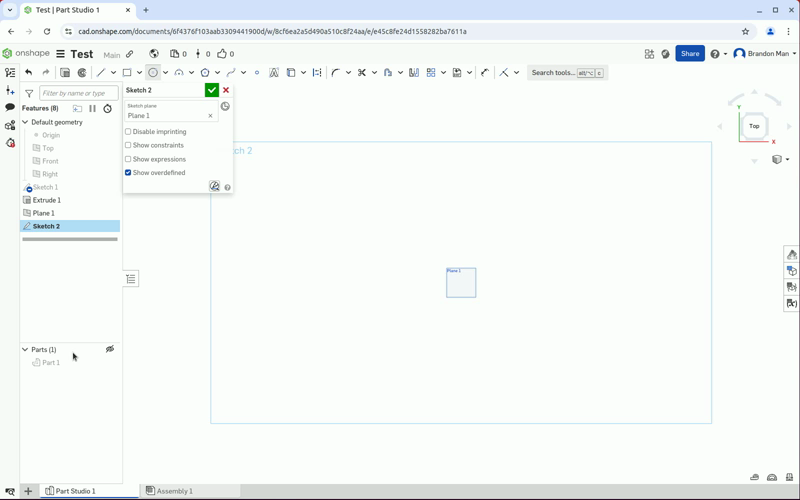
key_down(shift)
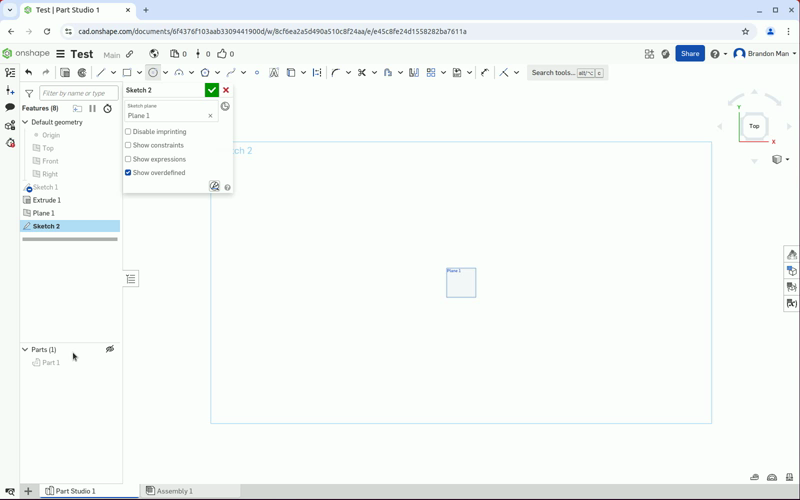
mouse_move(461, 282)
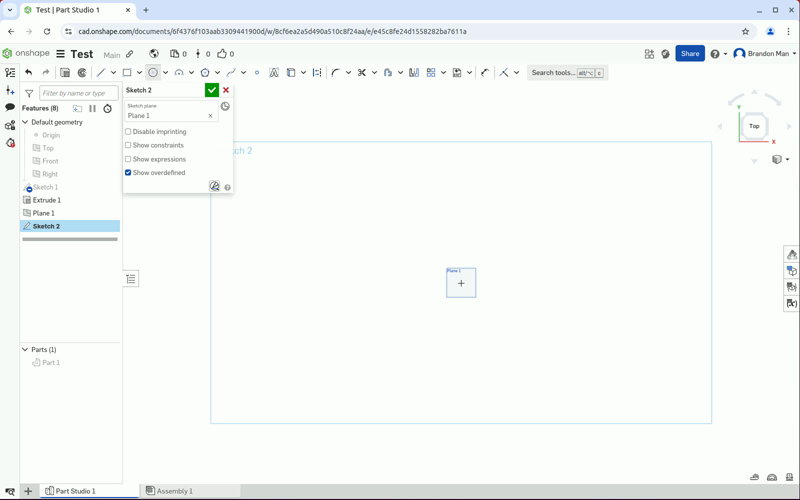
click(461, 282)
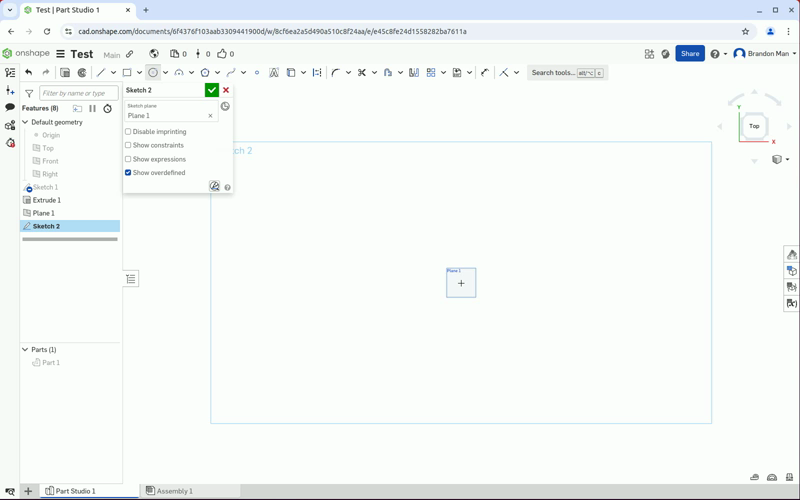
key_up(shift)
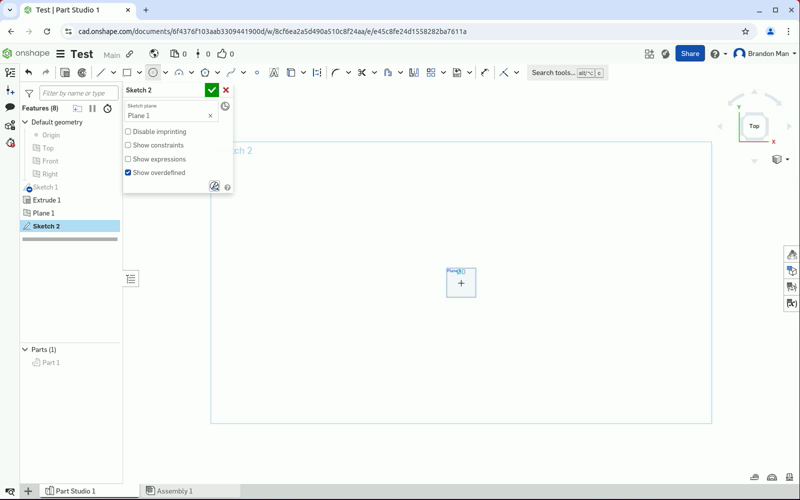
mouse_move(552, 282)
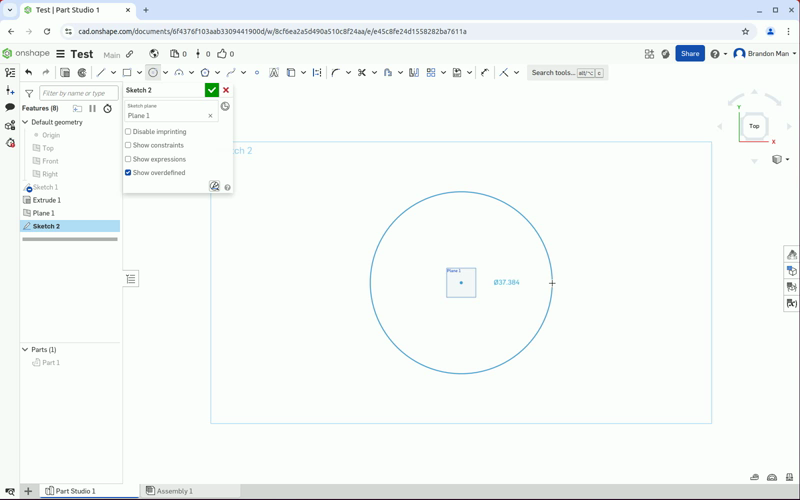
click(552, 282)
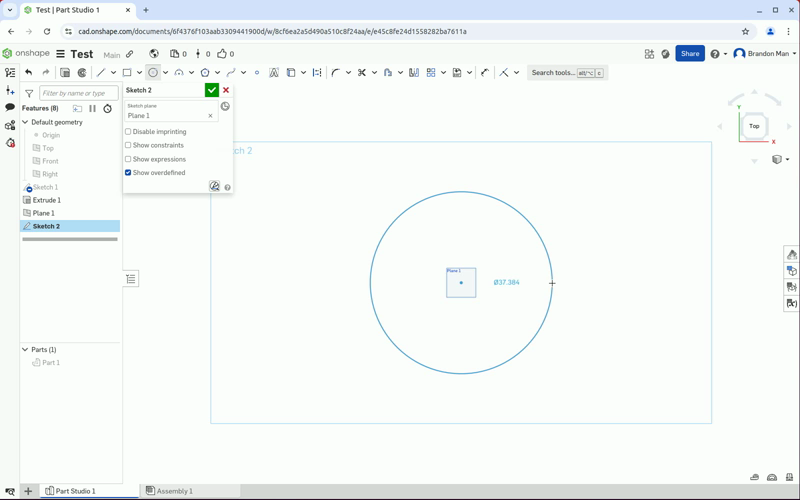
key(esc)
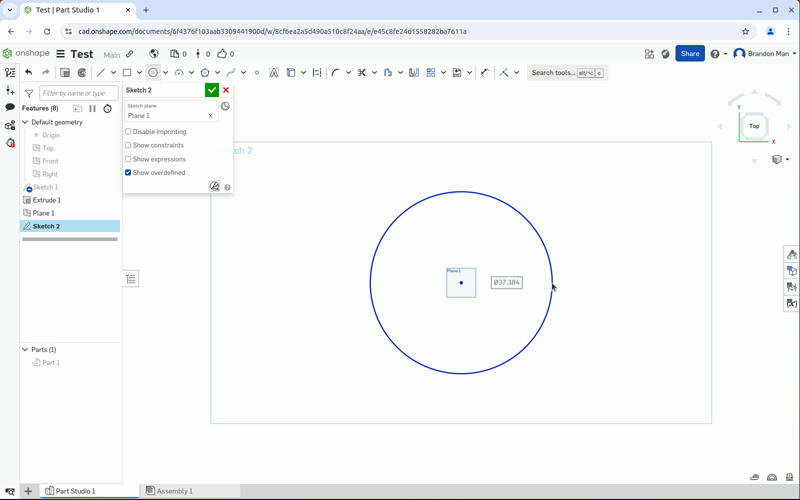
mouse_move(488, 282)
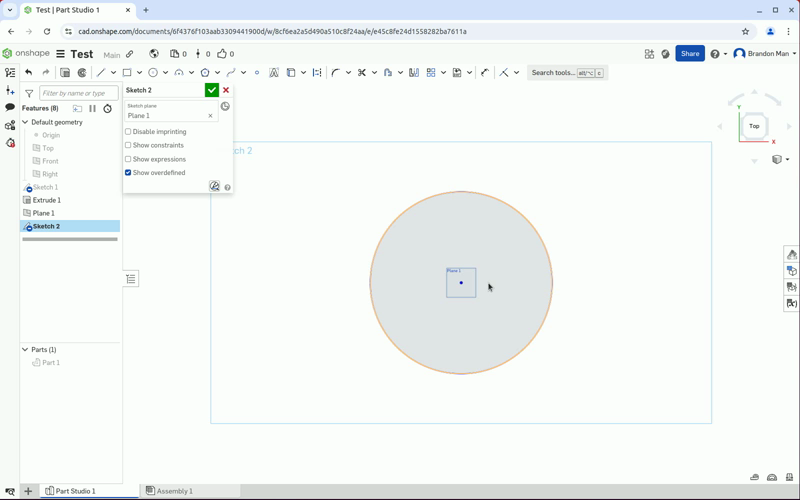
click(488, 282)
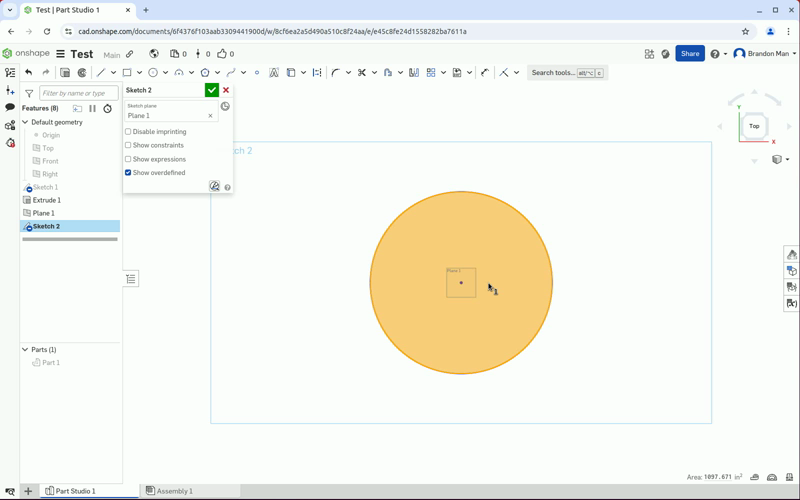
mouse_move(73, 352)
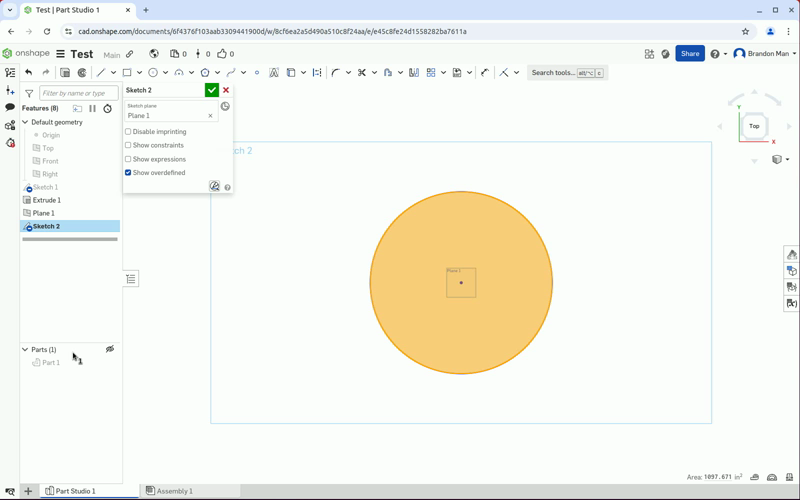
key(shift+y)
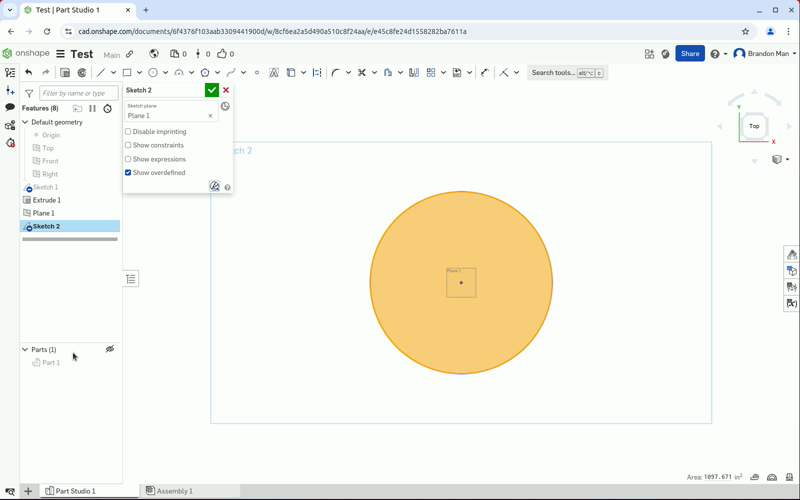
key(shift+e)
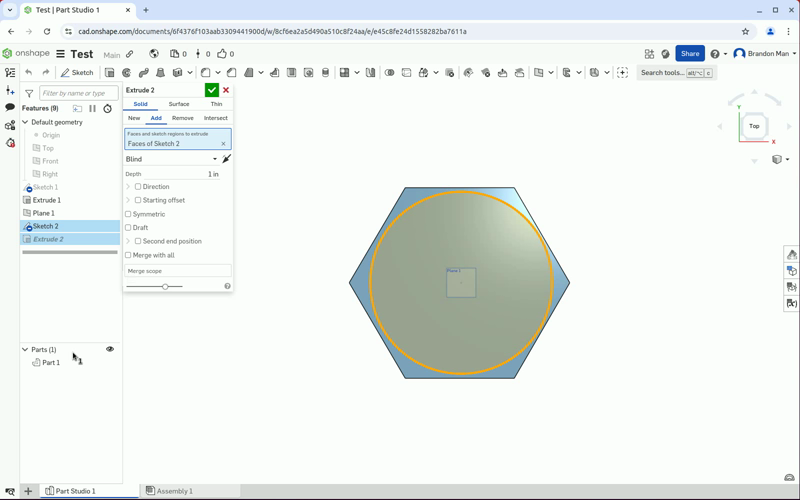
mouse_move(143, 106)
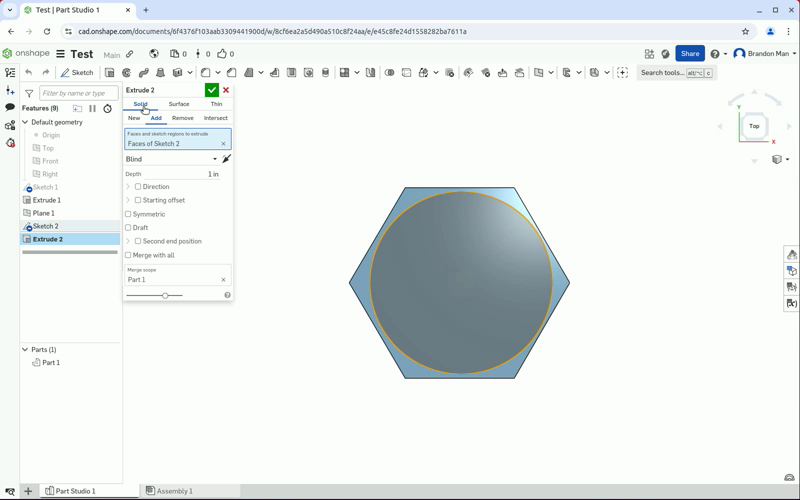
click(143, 106)
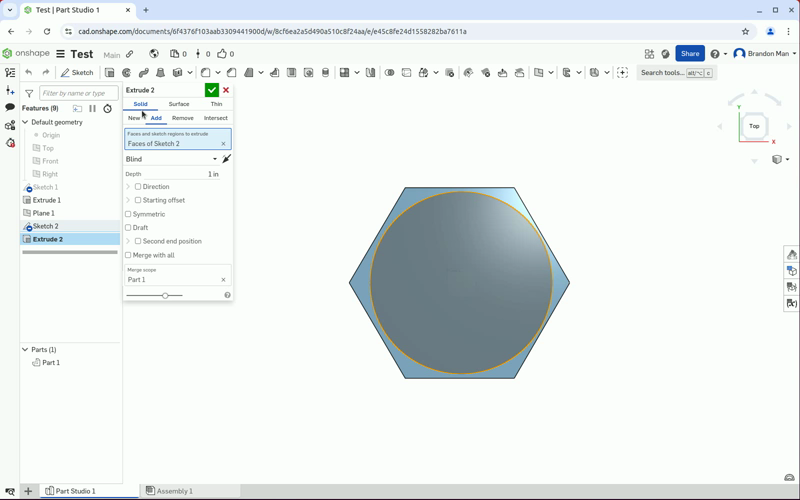
mouse_move(137, 120)
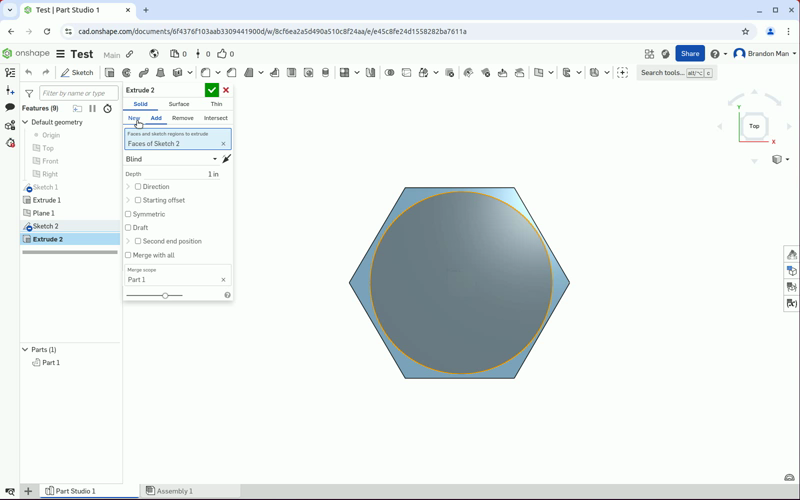
click(137, 120)
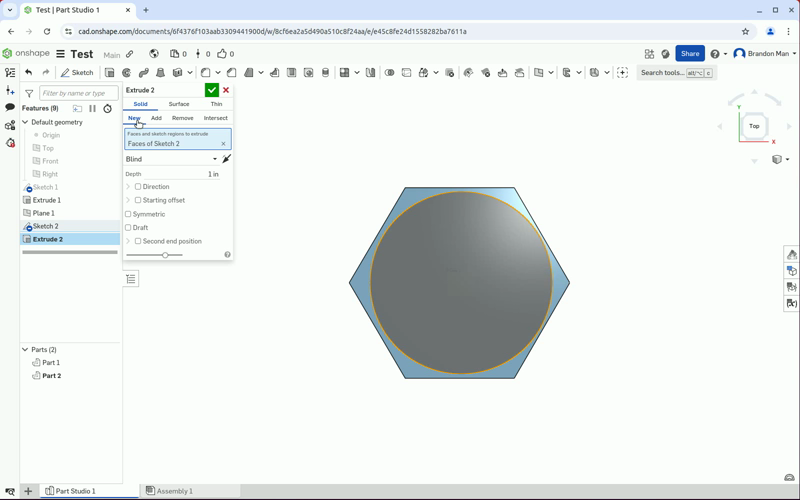
key(tab, 4)
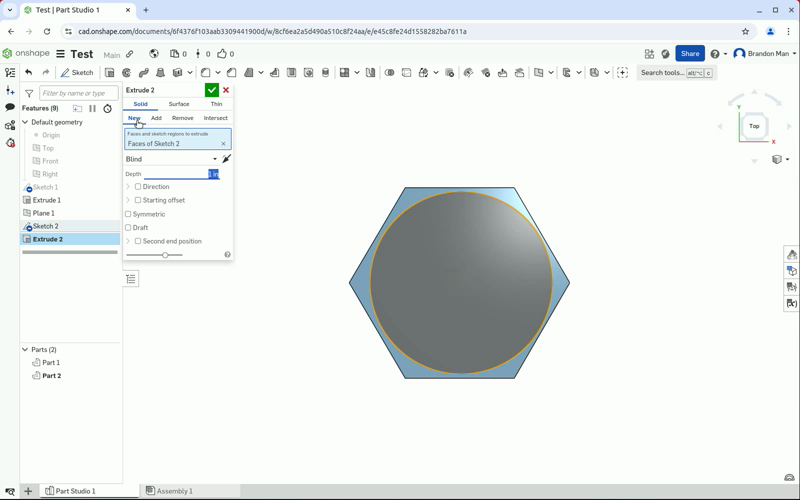
text(7.703)
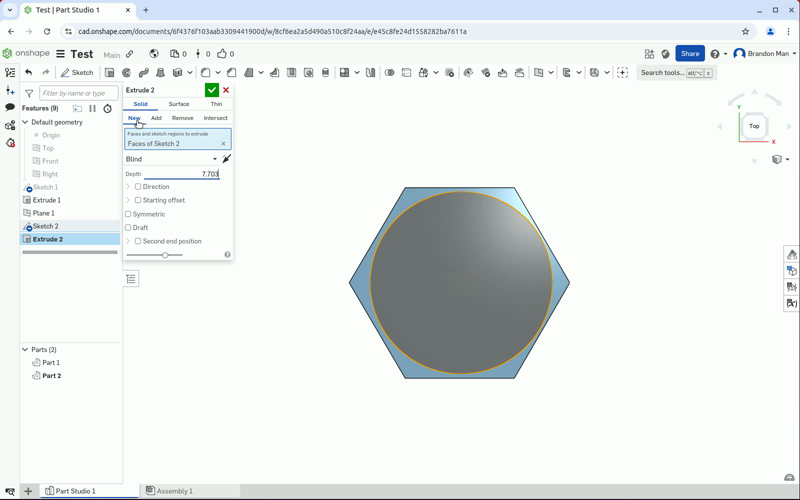
key(enter)
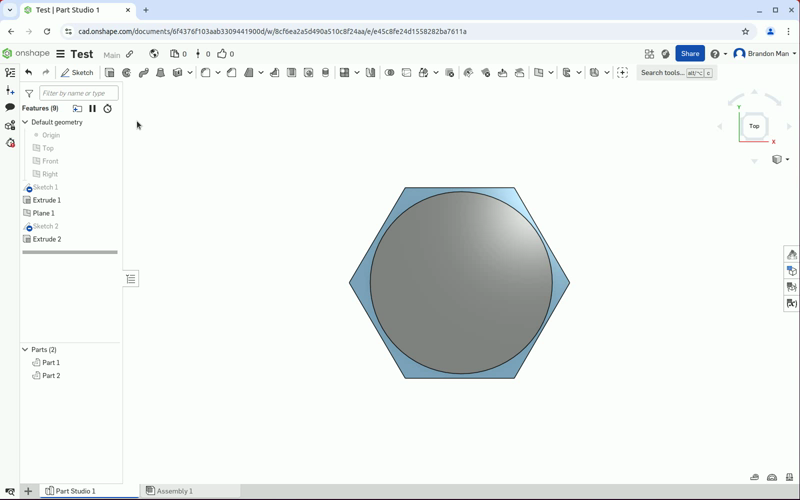
key(shift+h)
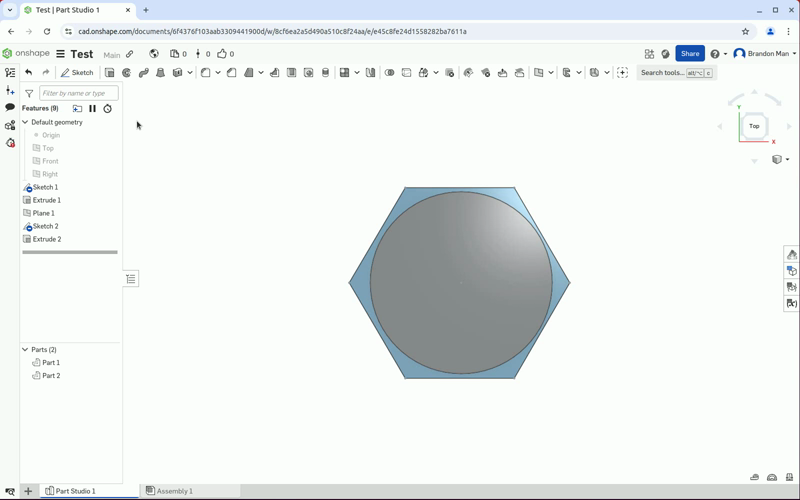
key(shift+h)
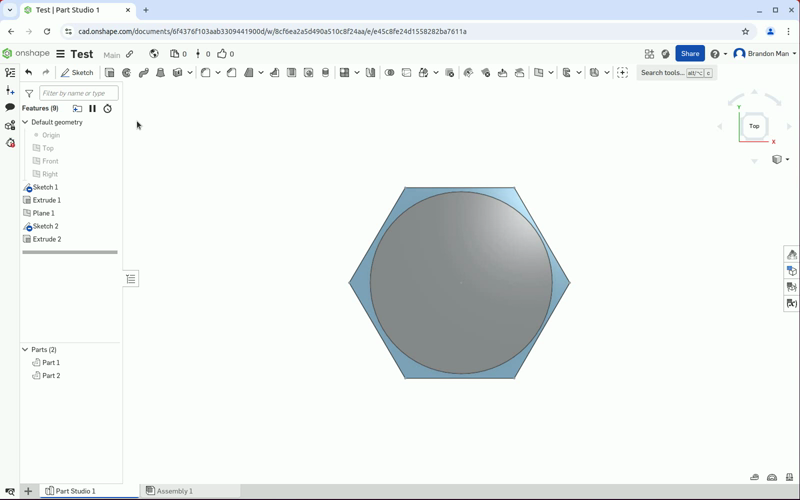
key(shift+7)
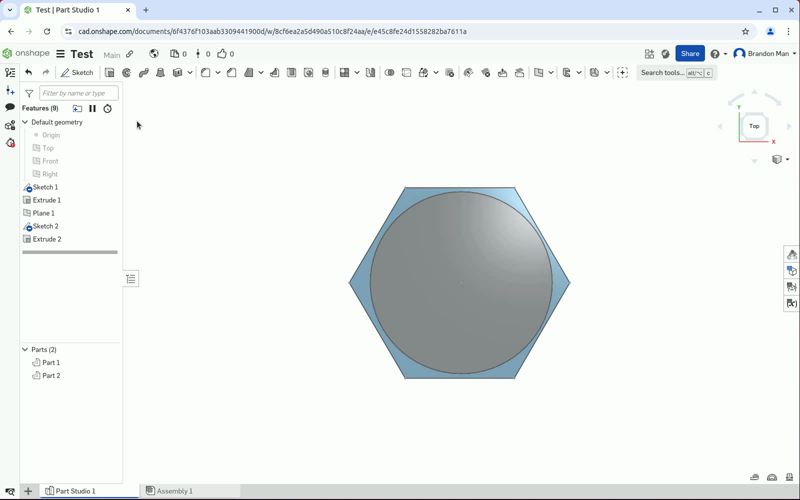
key(up, 3)
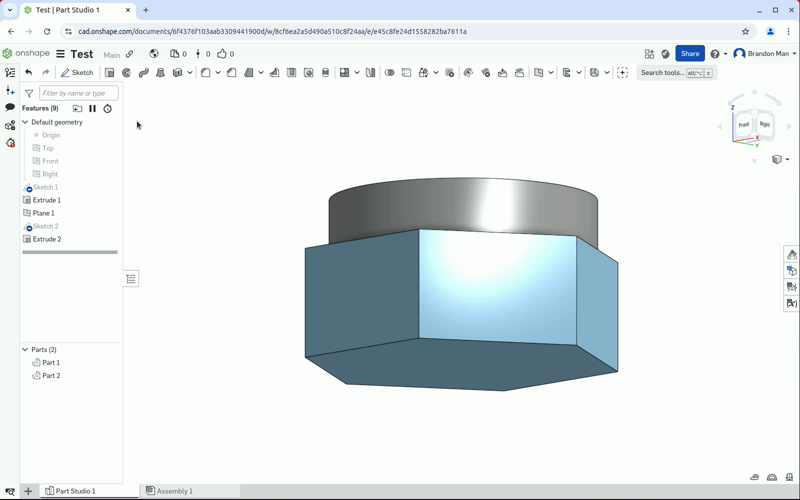
key(left, 3)
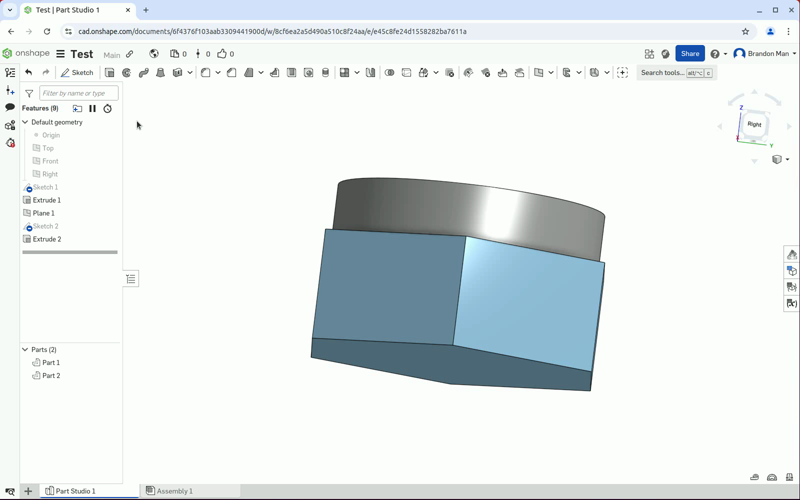
key(right, 3)
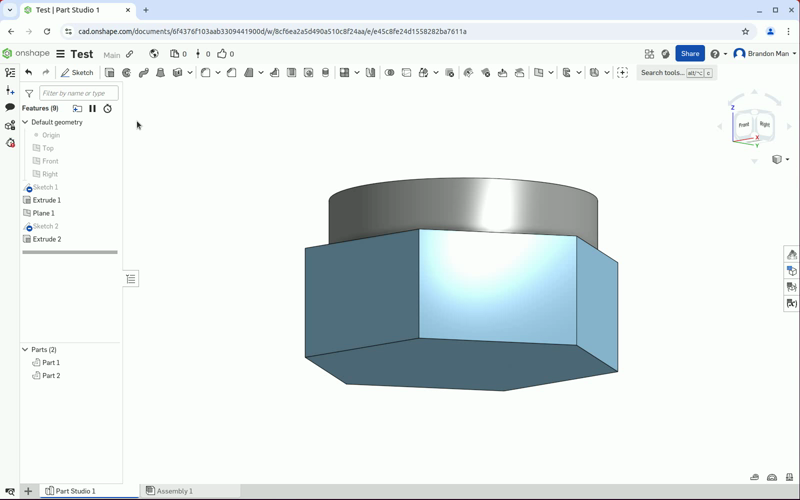
key(down, 3)
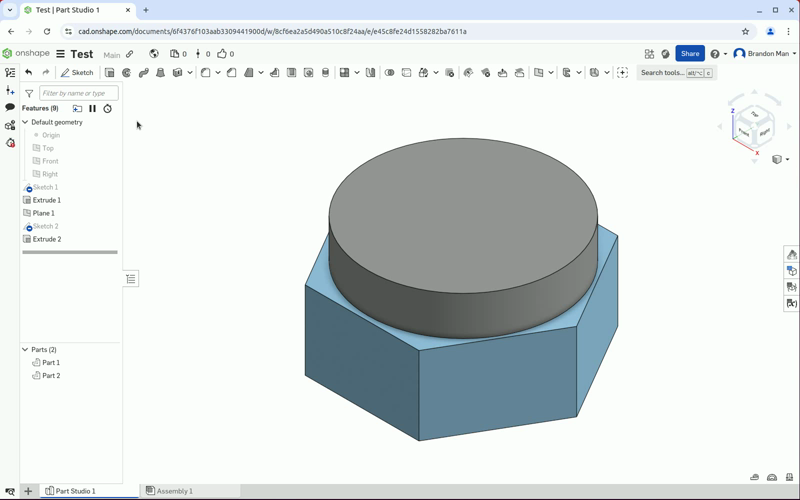
mouse_move(73, 189)
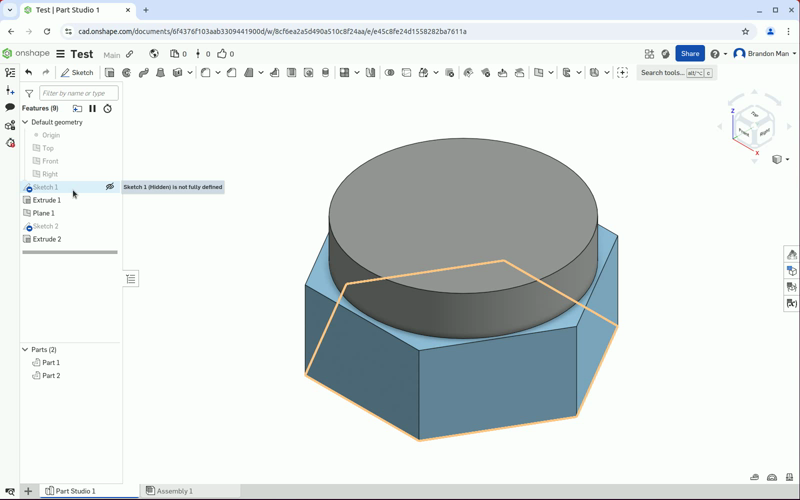
click(73, 189)